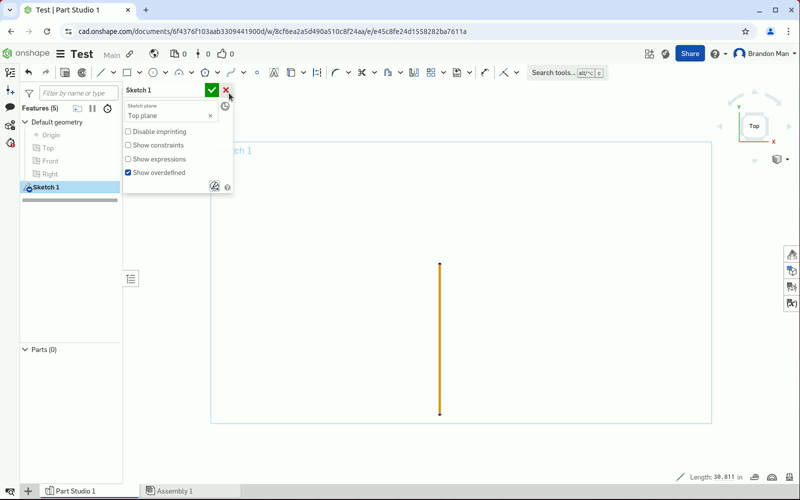
key(shift+h)
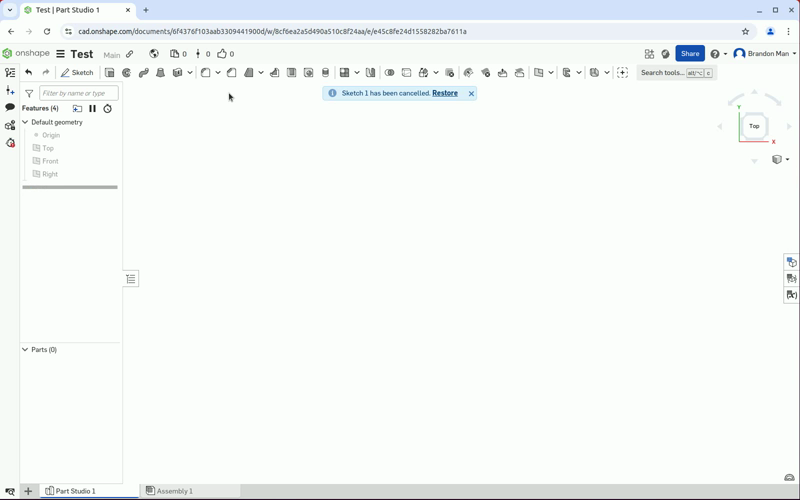
mouse_move(73, 352)
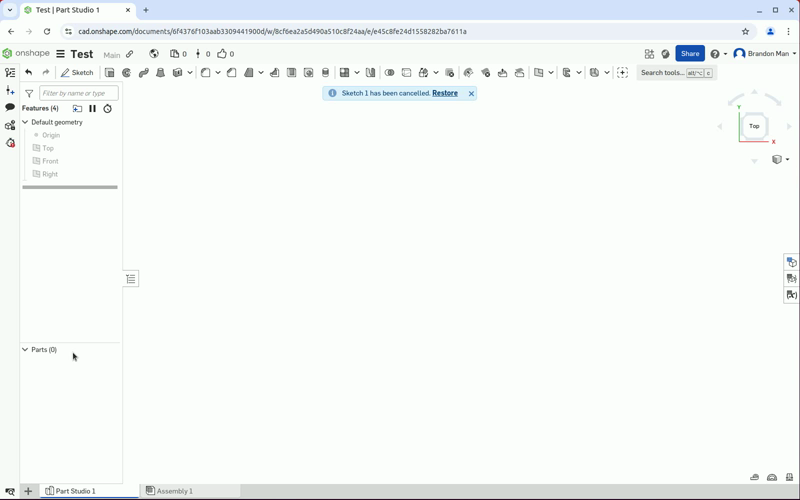
key(y)
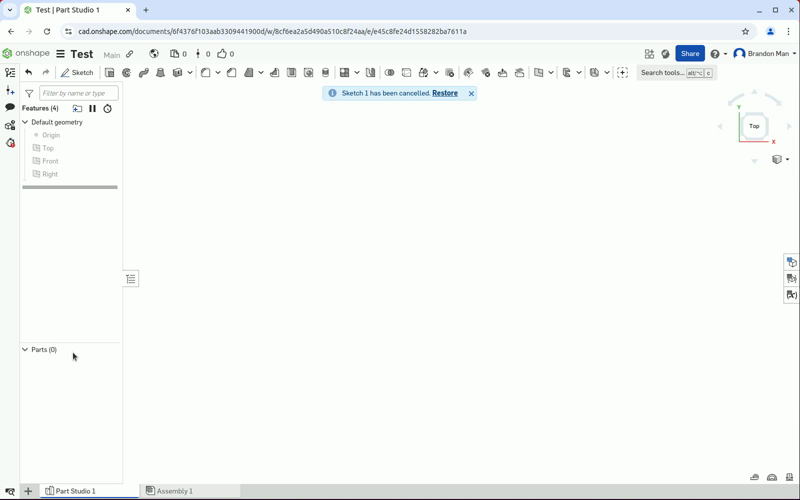
key(shift+p)
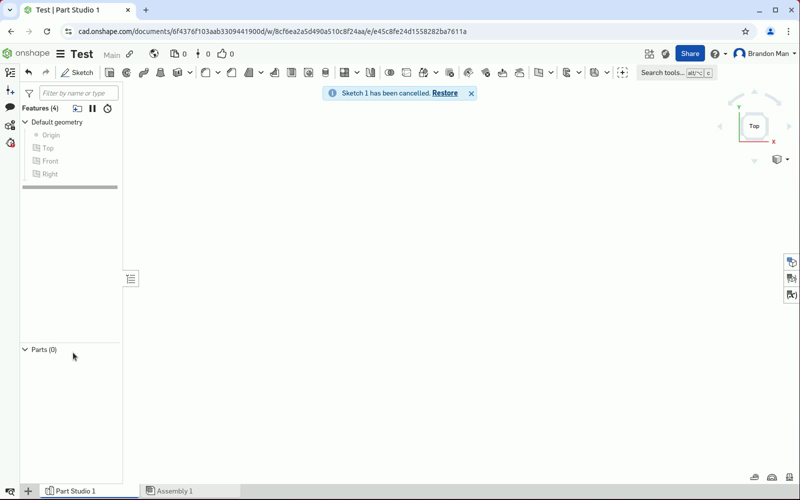
key(space)
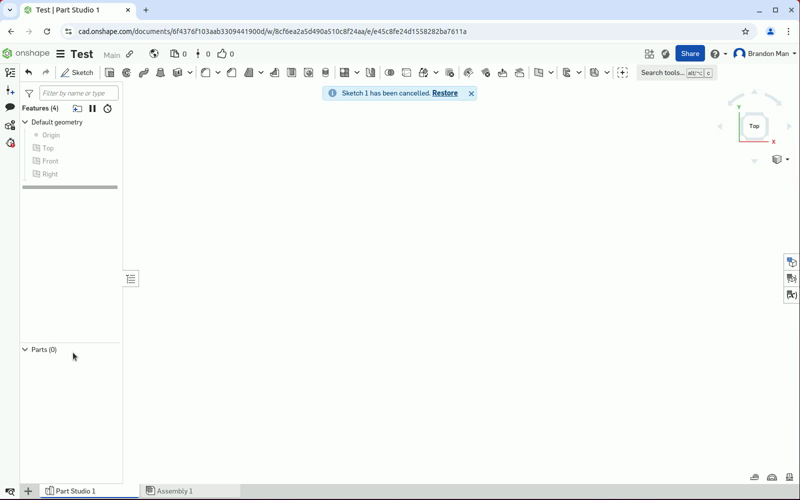
key_down(shift)
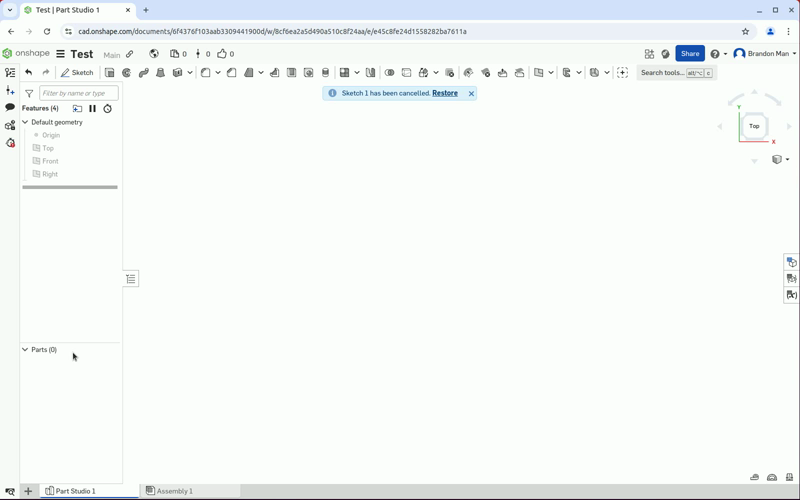
key(up)
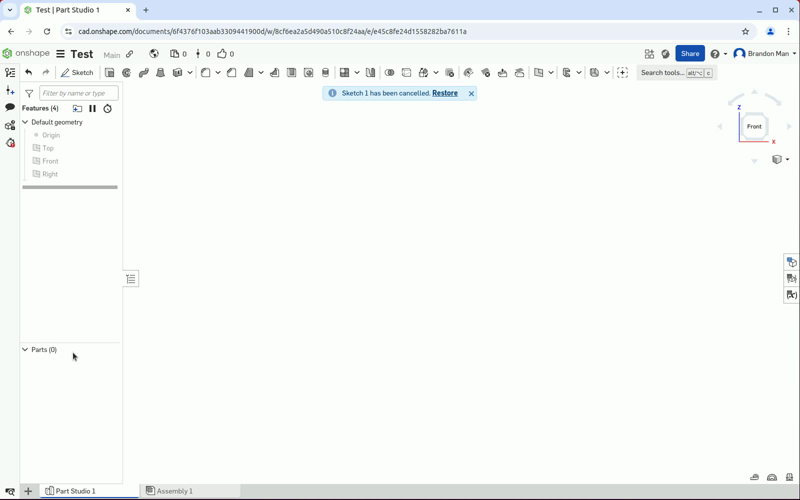
key_up(shift)
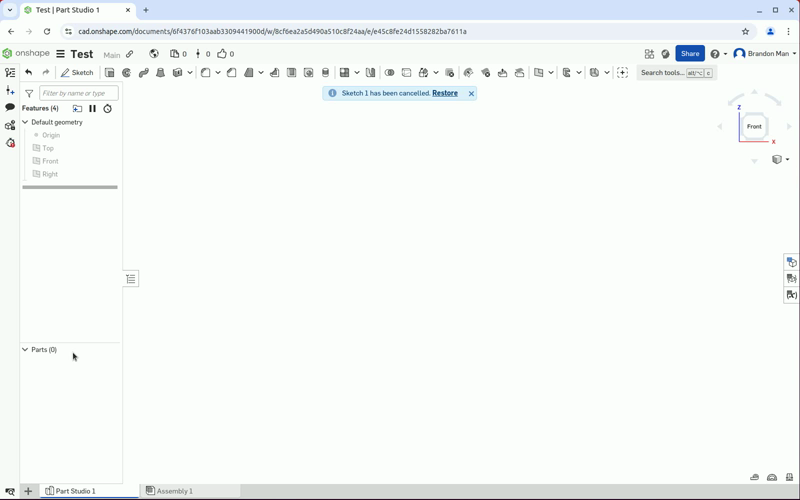
key(space)
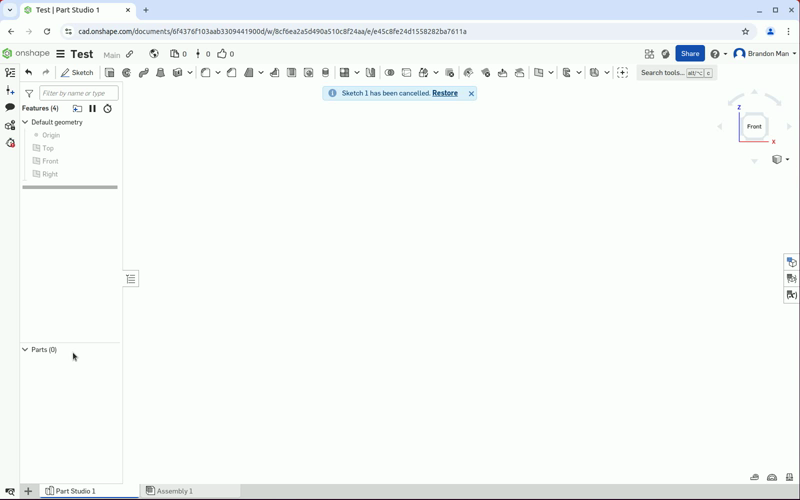
key_down(shift)
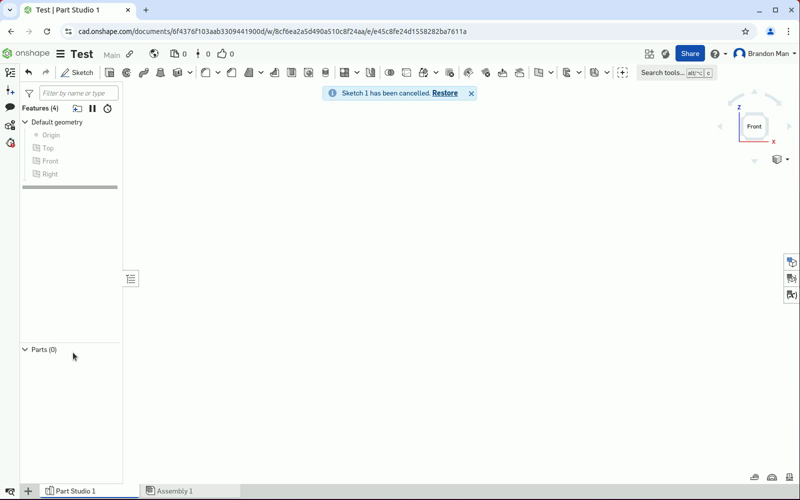
key(left)
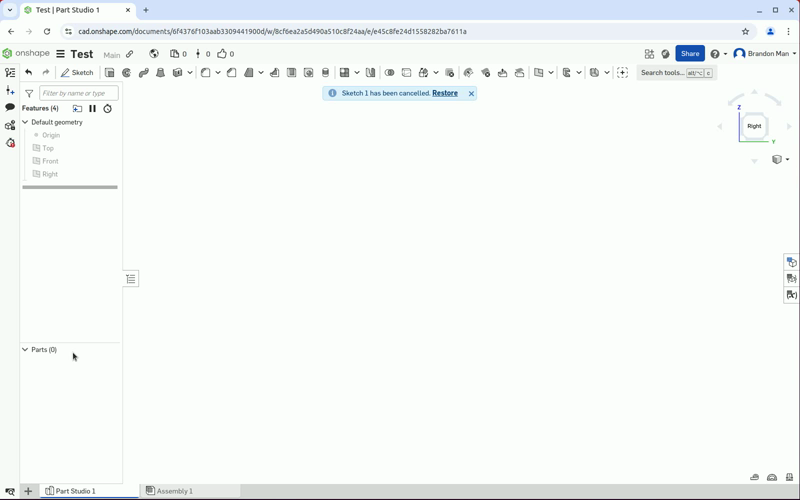
key_up(shift)
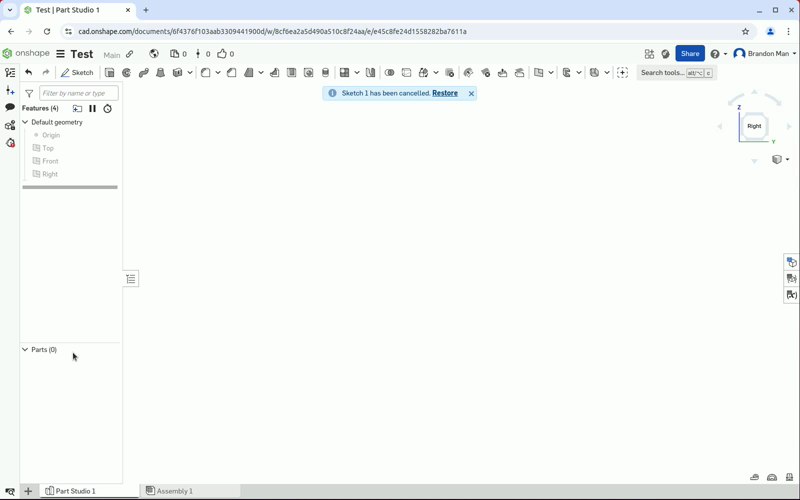
mouse_move(73, 352)
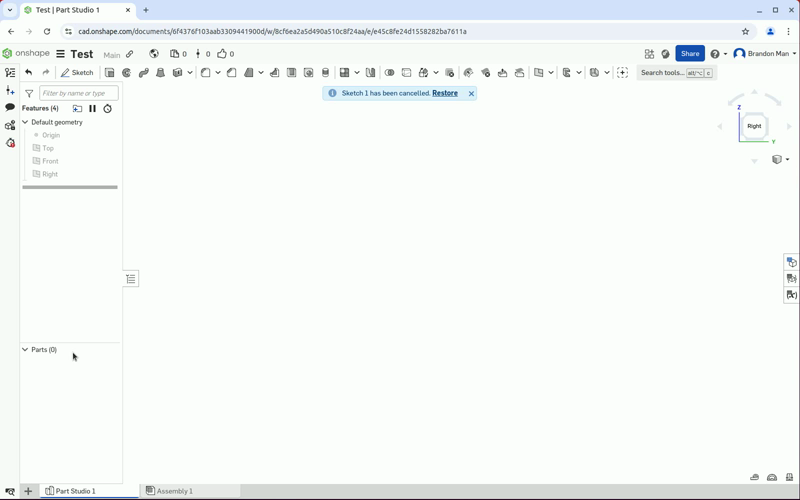
key(shift+y)
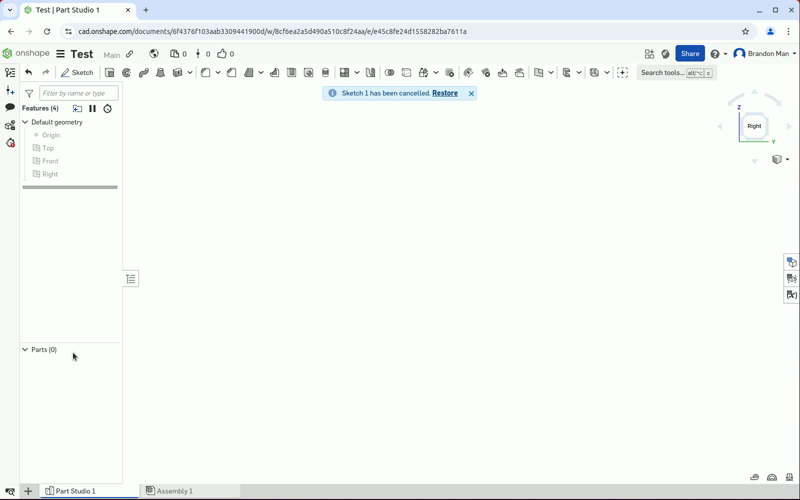
key(shift+s)
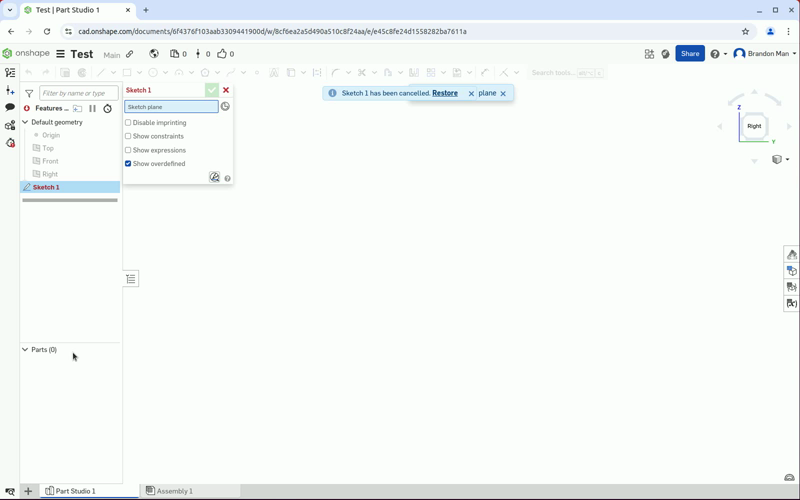
mouse_move(73, 176)
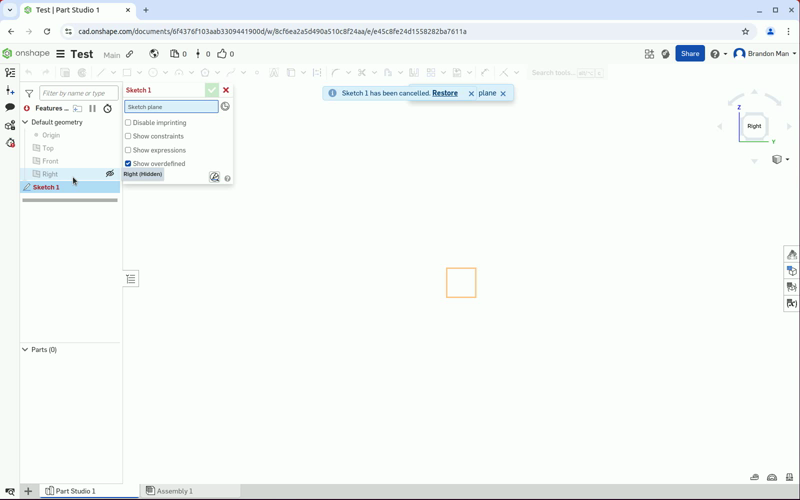
click(73, 176)
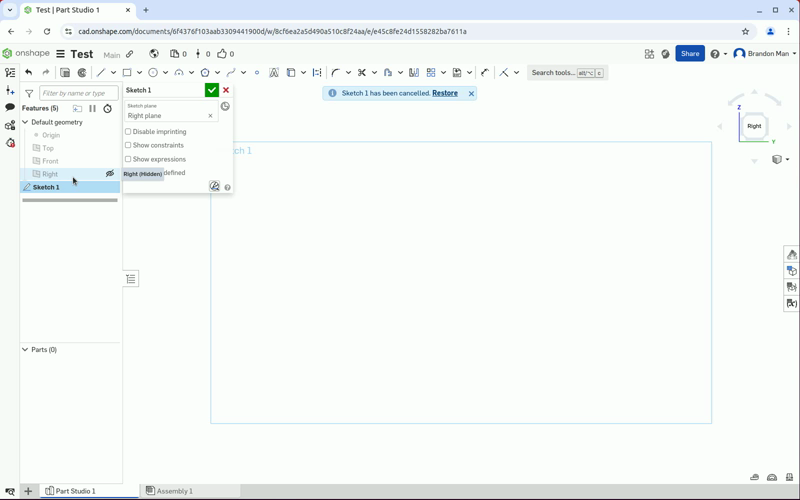
mouse_move(73, 352)
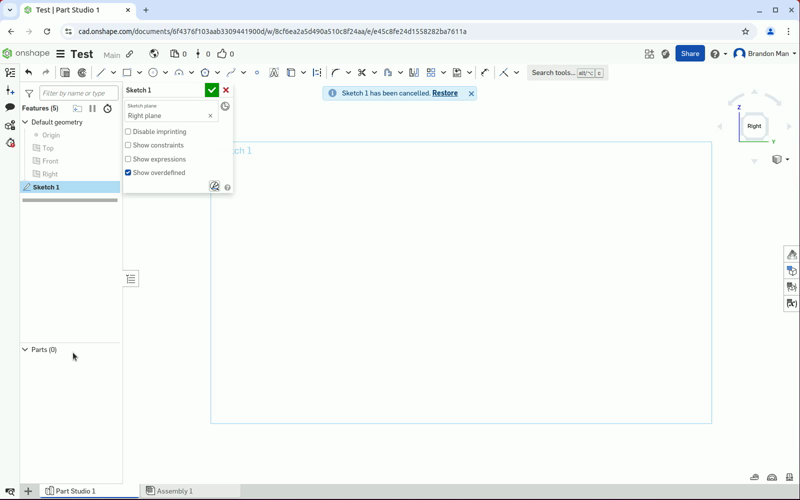
key(y)
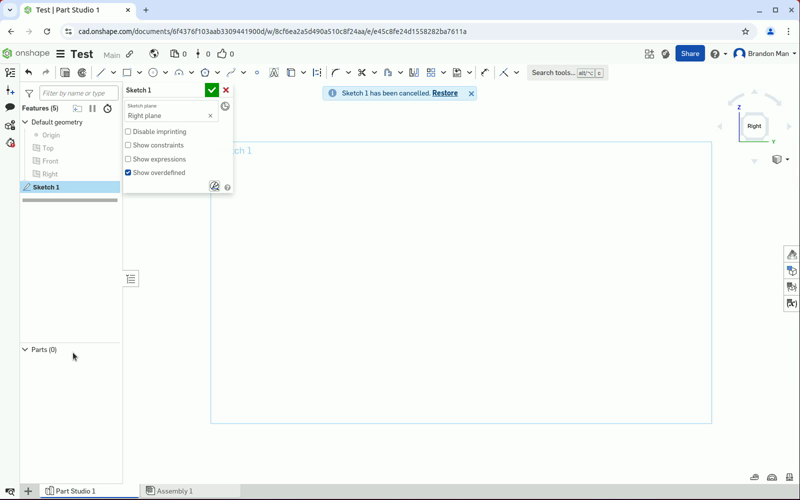
key(c)
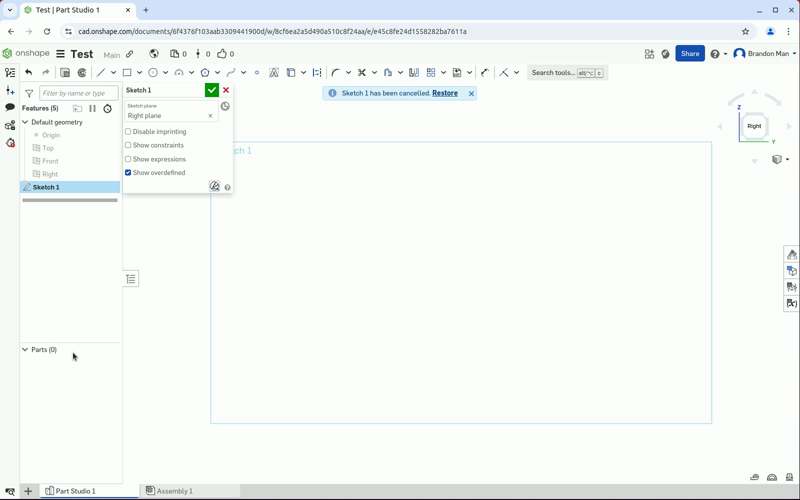
key_down(shift)
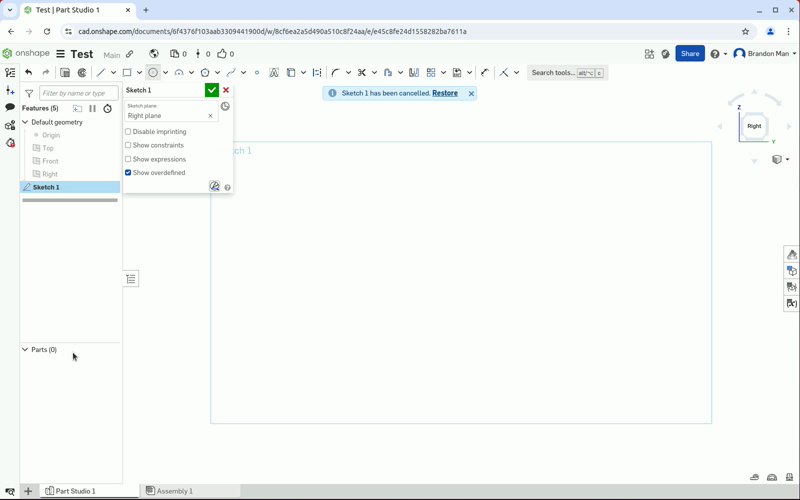
mouse_move(461, 282)
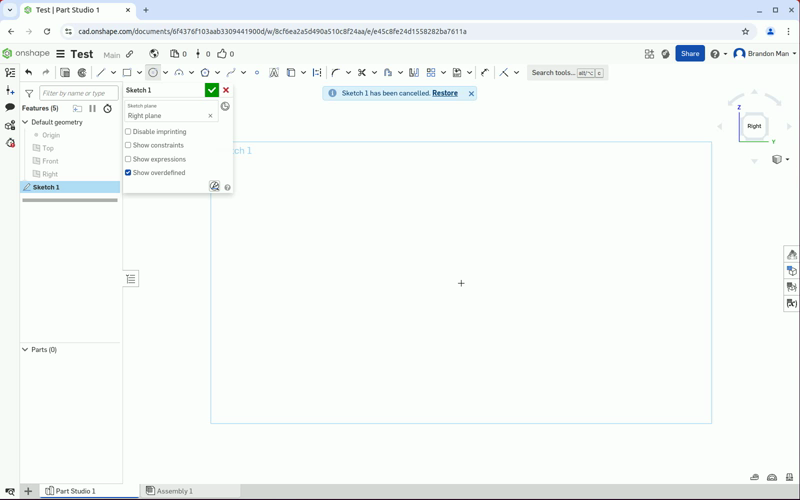
click(461, 282)
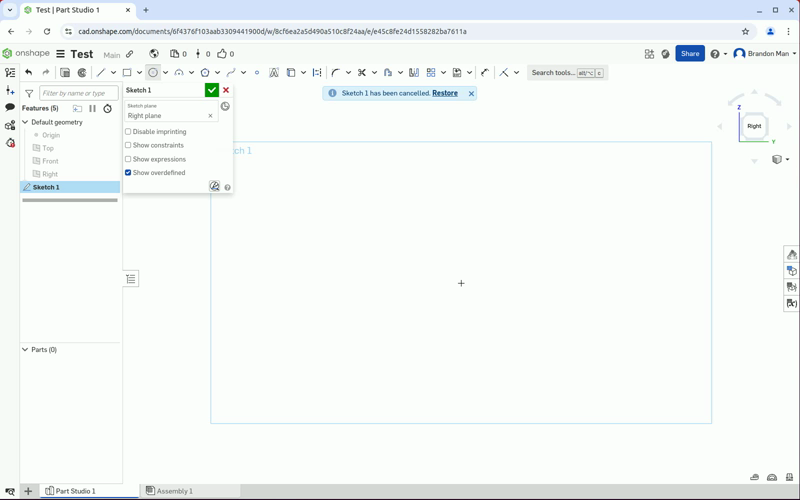
key_up(shift)
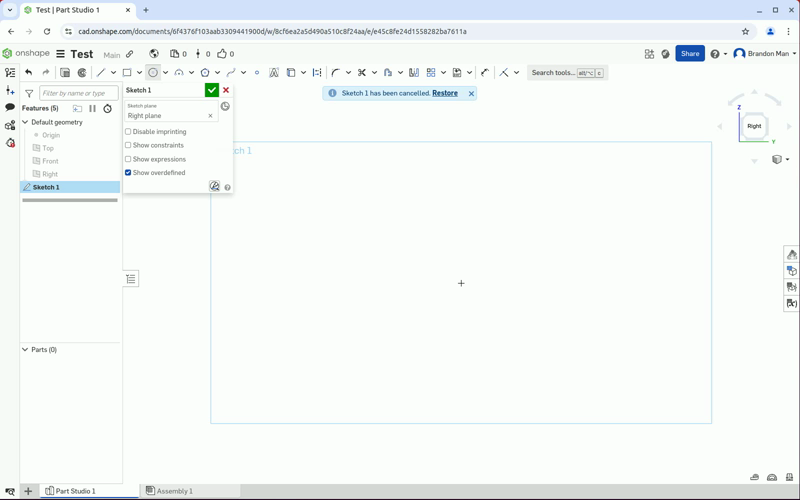
mouse_move(485, 282)
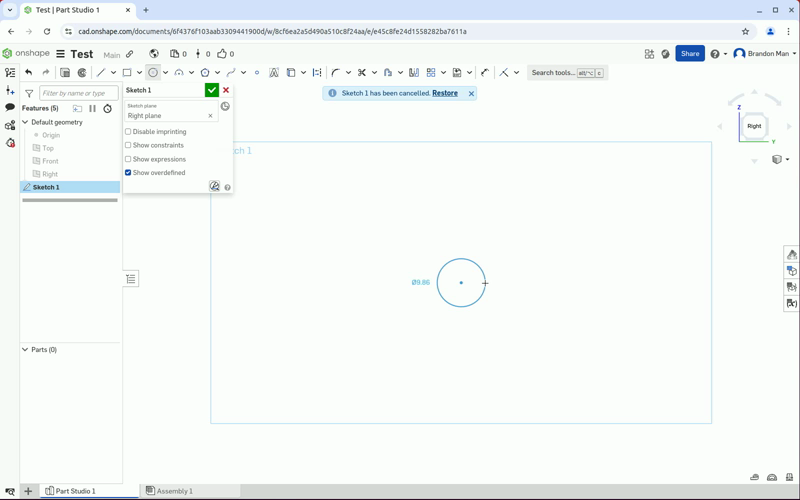
click(485, 282)
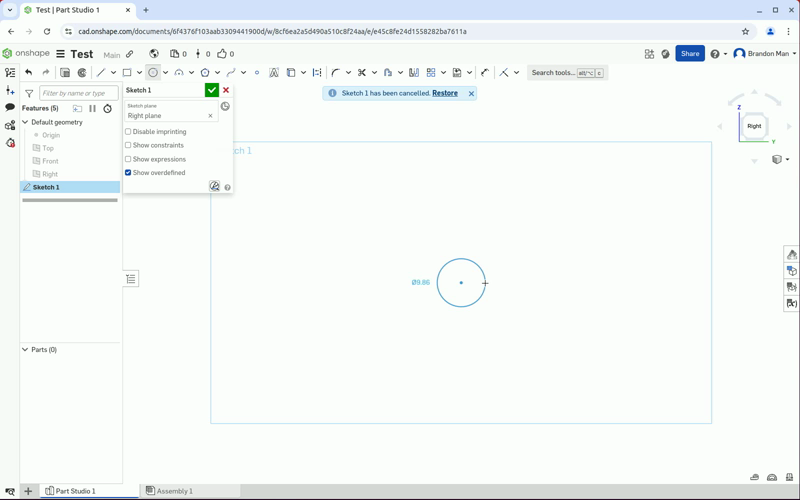
key(esc)
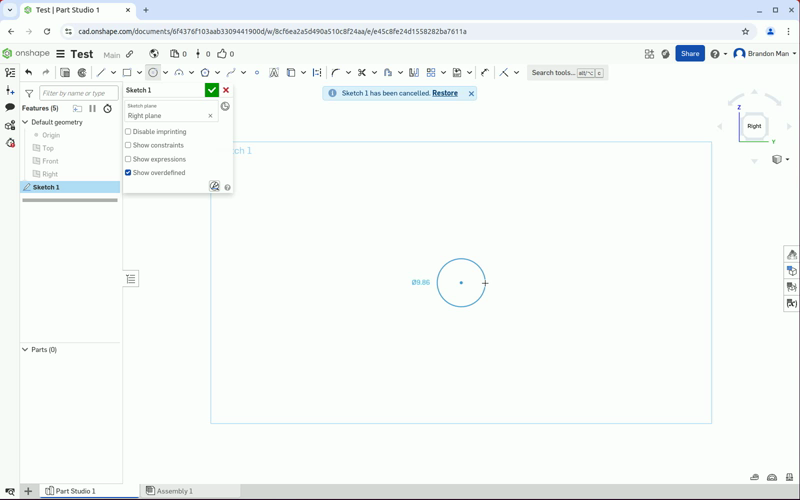
key(c)
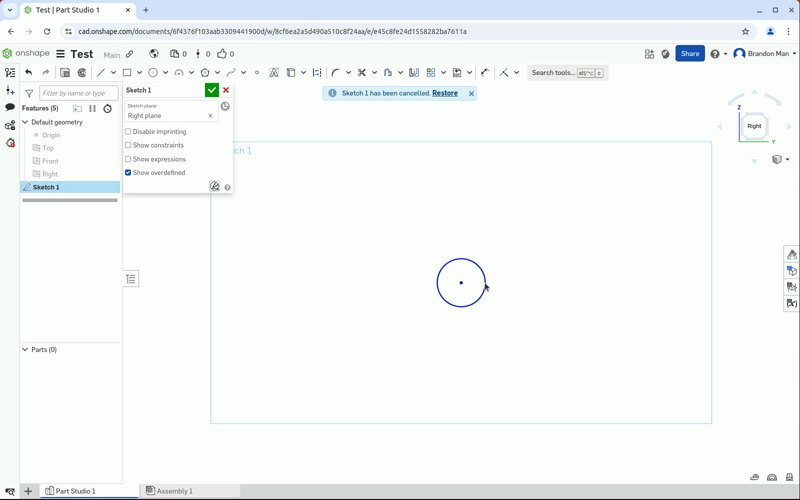
key_down(shift)
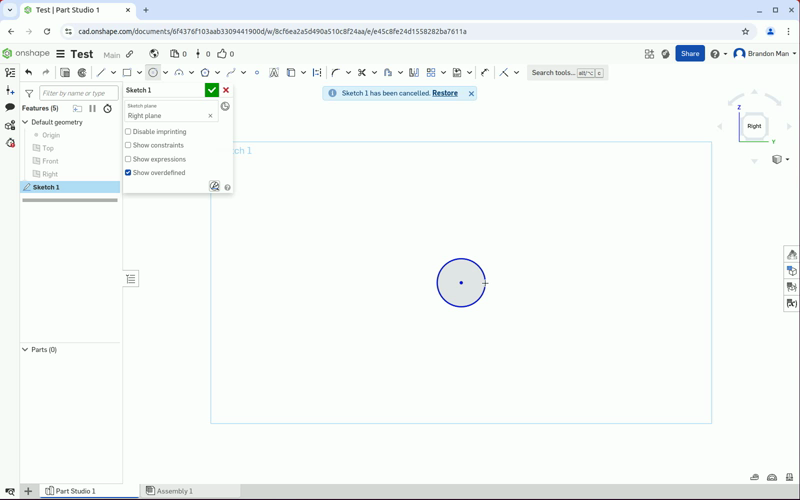
mouse_move(461, 282)
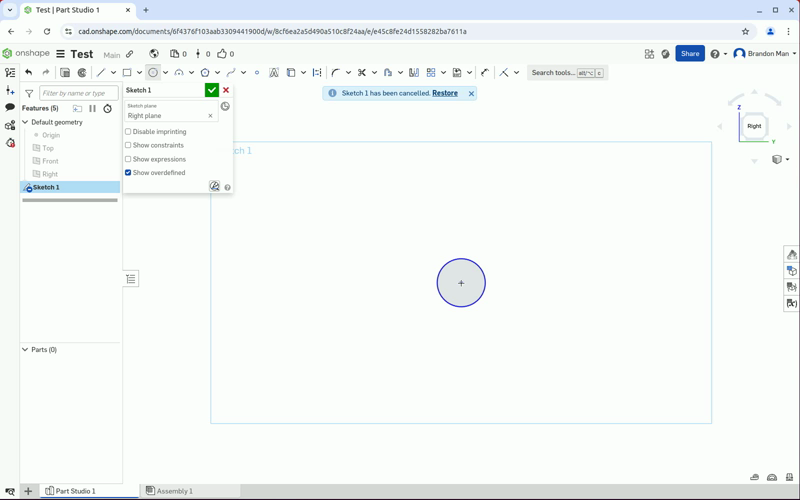
click(461, 282)
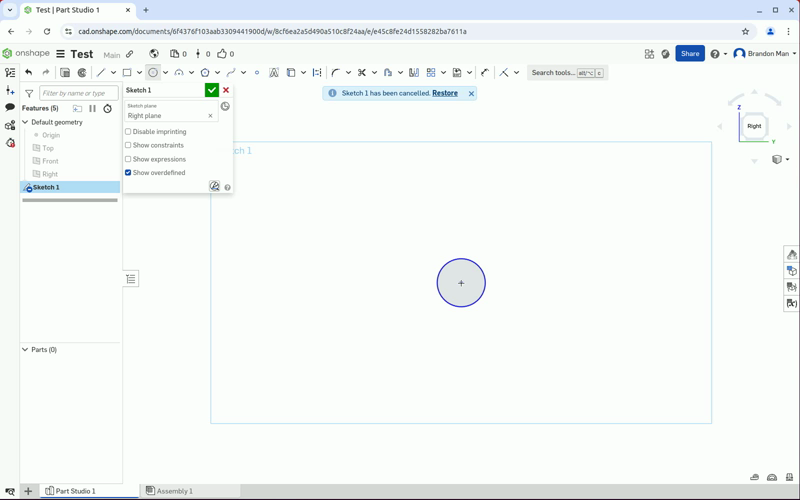
key_up(shift)
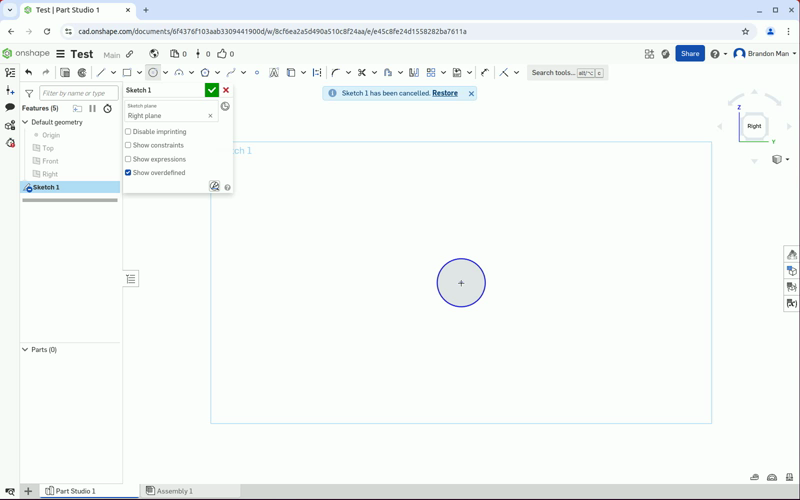
mouse_move(470, 282)
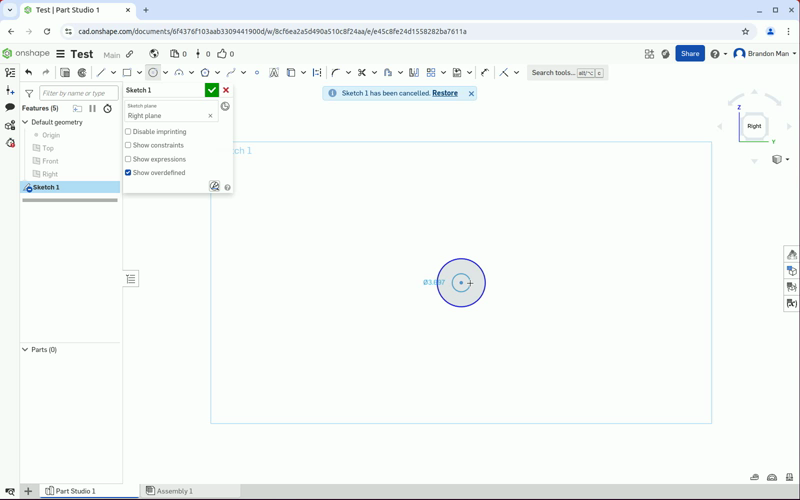
click(470, 282)
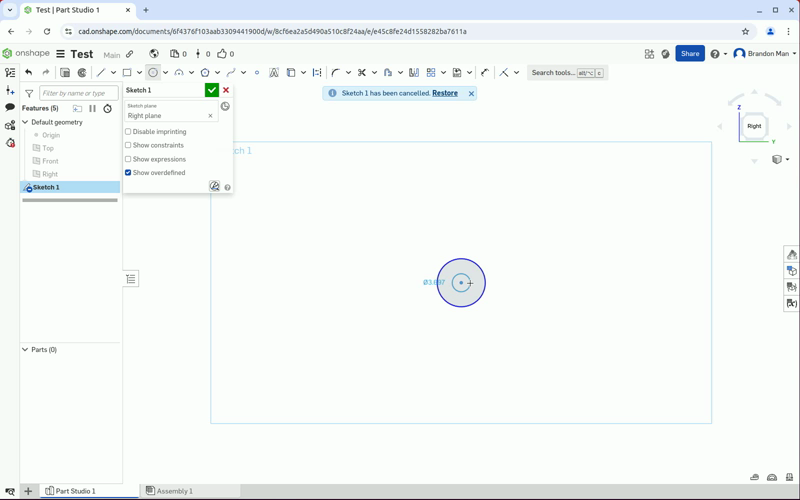
key(esc)
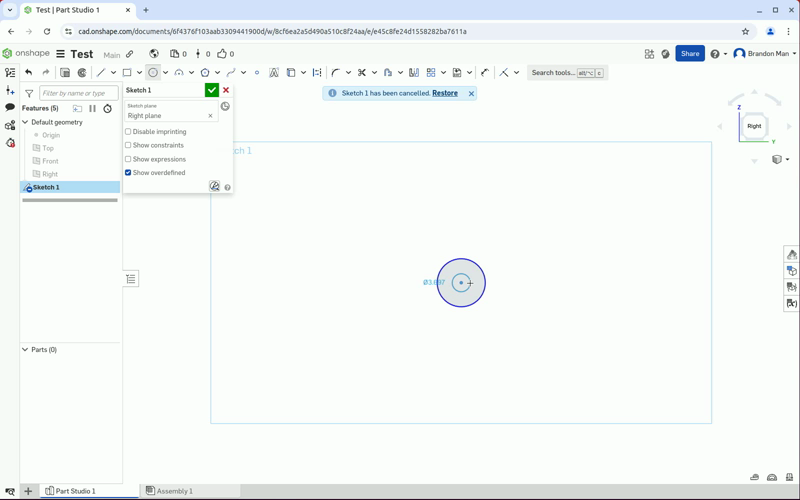
mouse_move(454, 294)
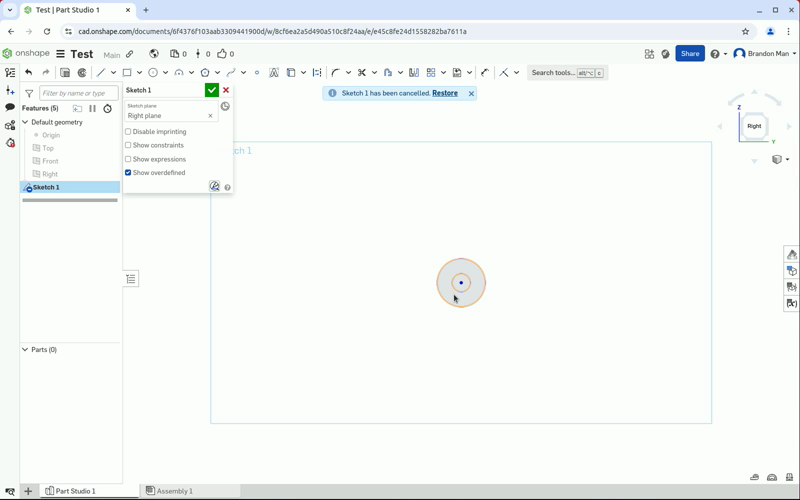
scroll(6)
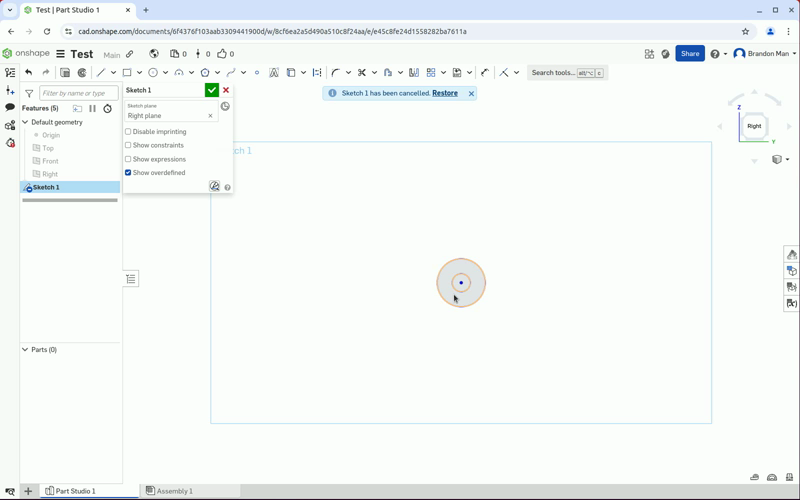
scroll(6)
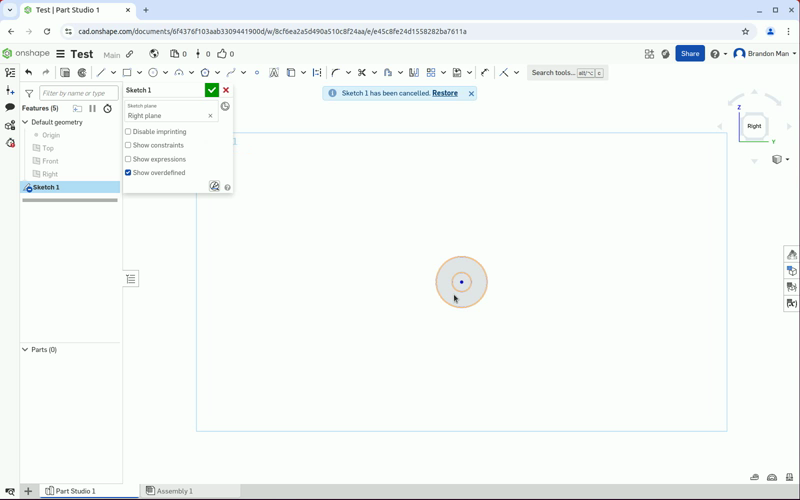
scroll(6)
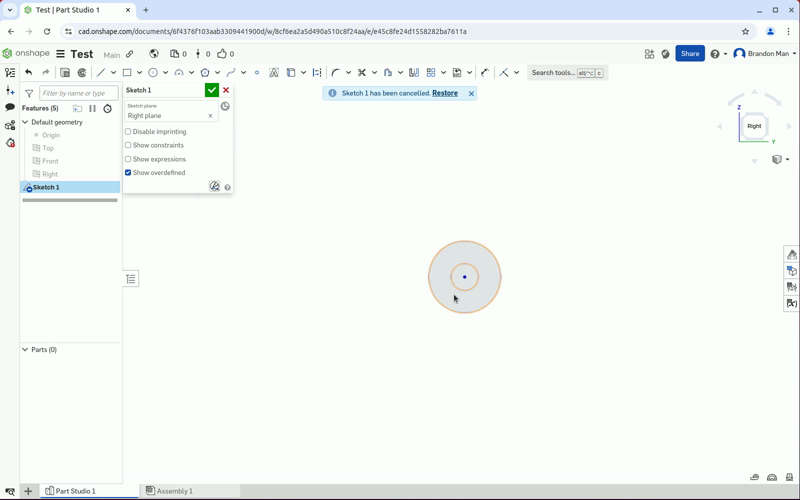
scroll(6)
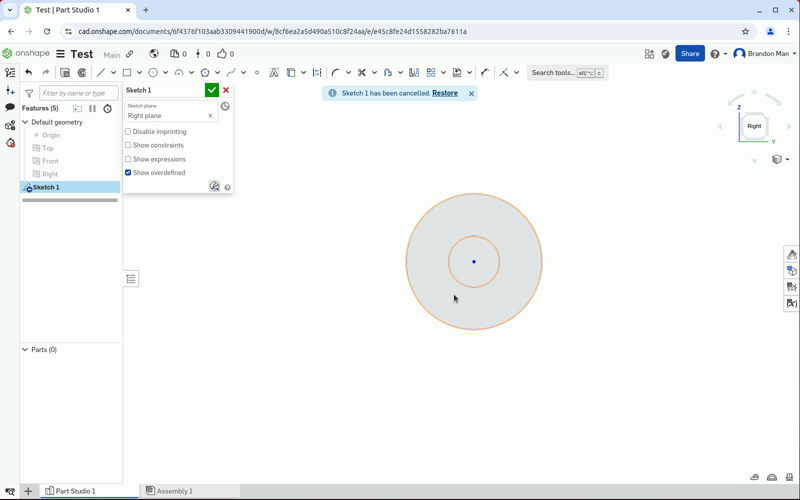
scroll(6)
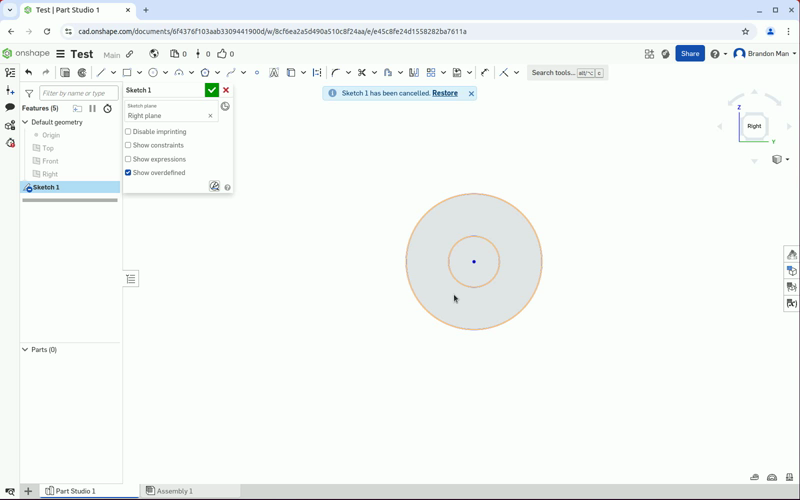
scroll(6)
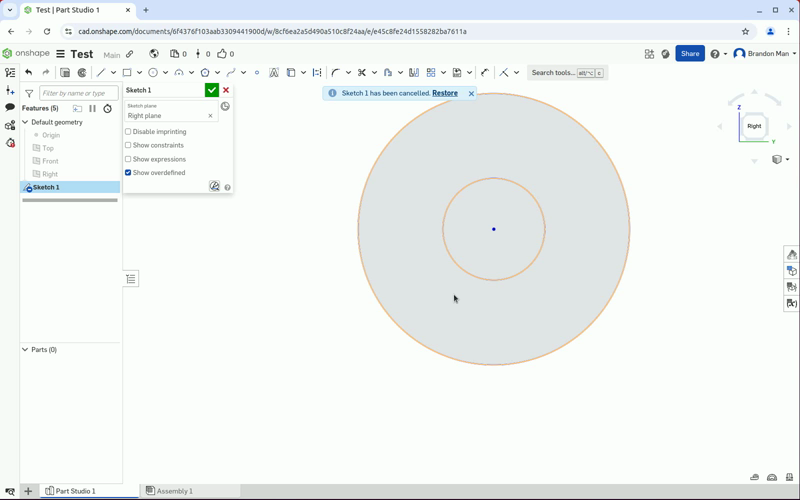
scroll(6)
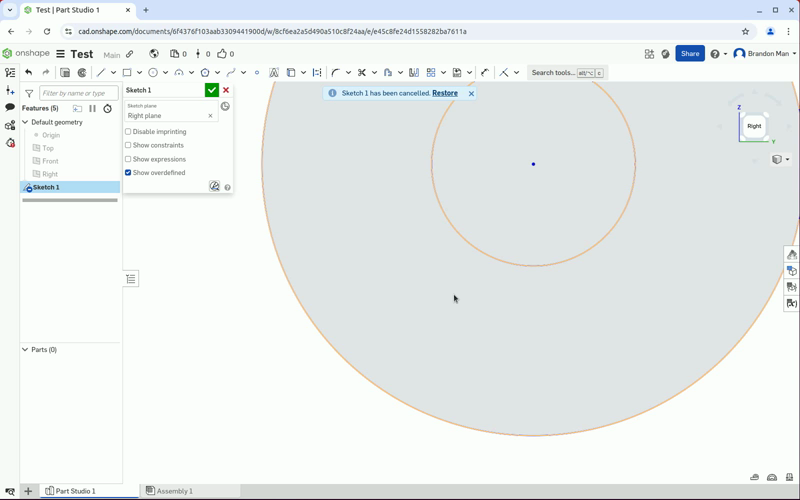
click(454, 294)
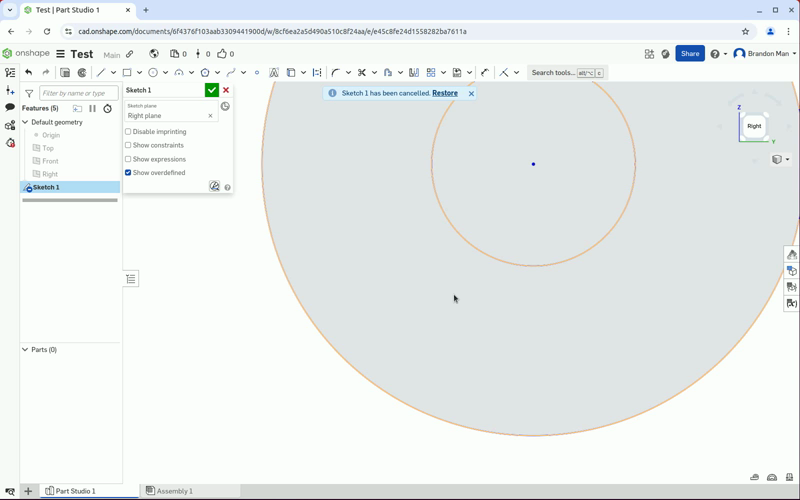
scroll(-6)
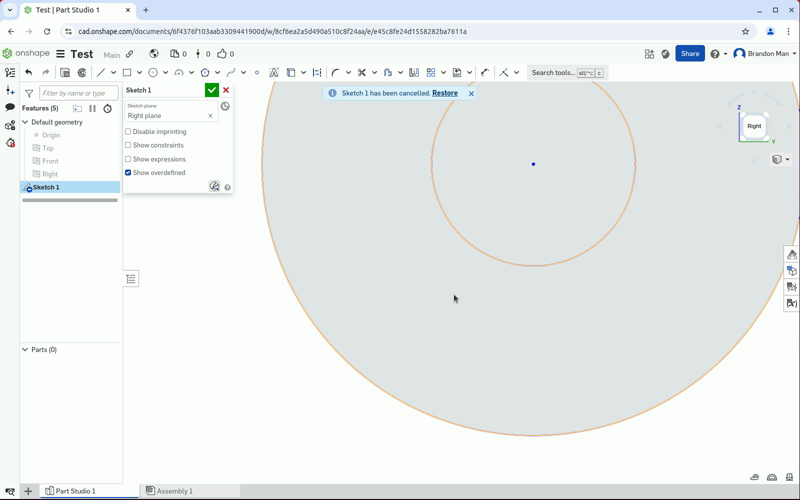
scroll(-6)
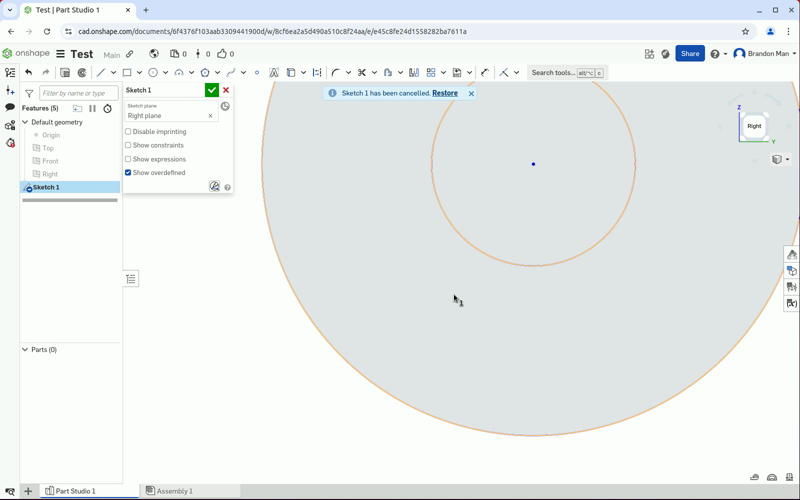
scroll(-6)
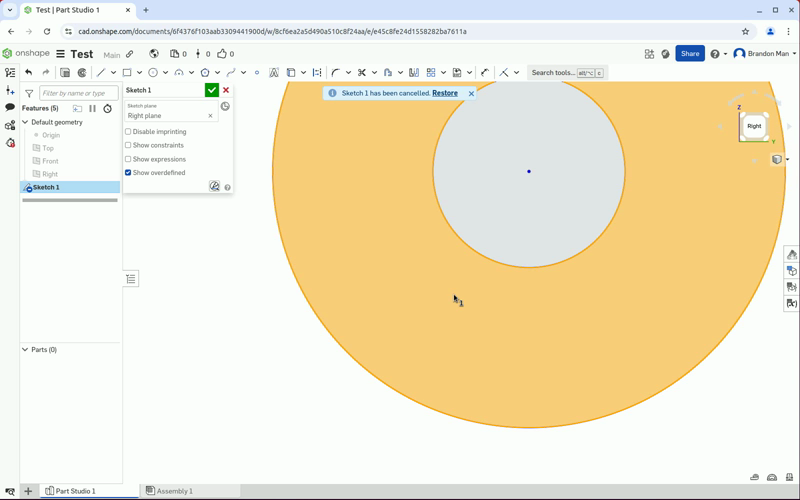
scroll(-6)
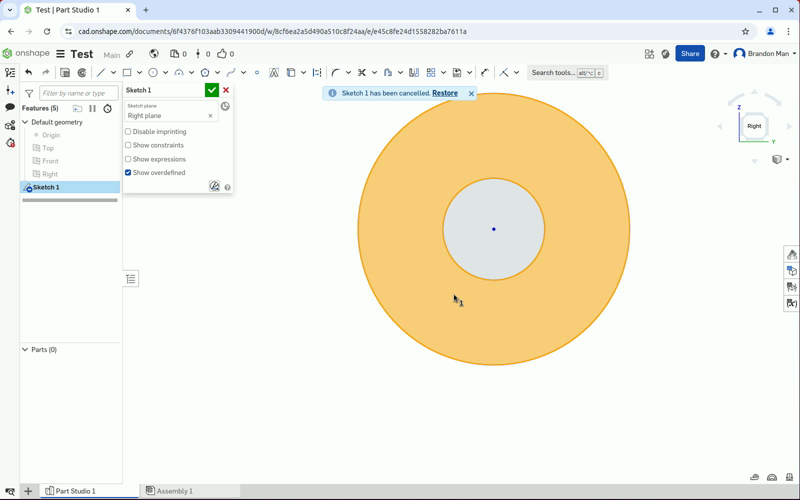
scroll(-6)
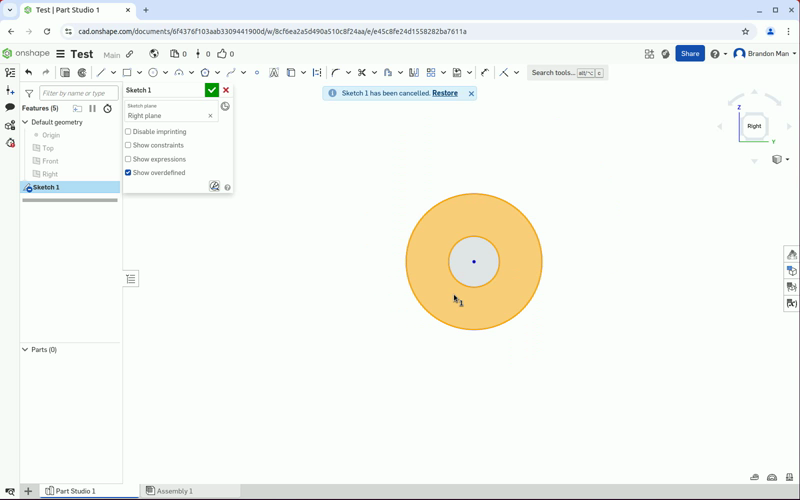
scroll(-6)
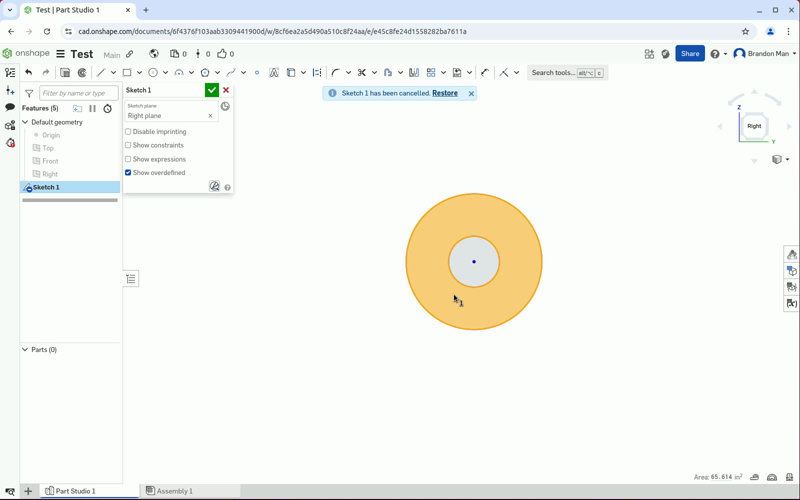
scroll(-6)
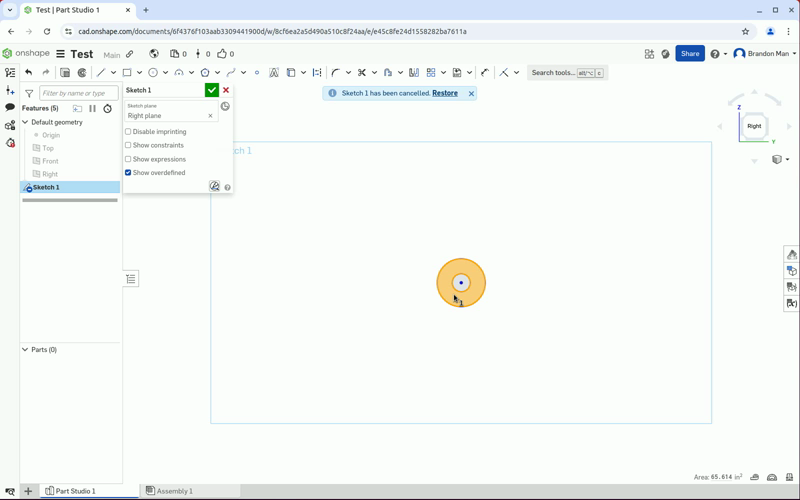
mouse_move(73, 352)
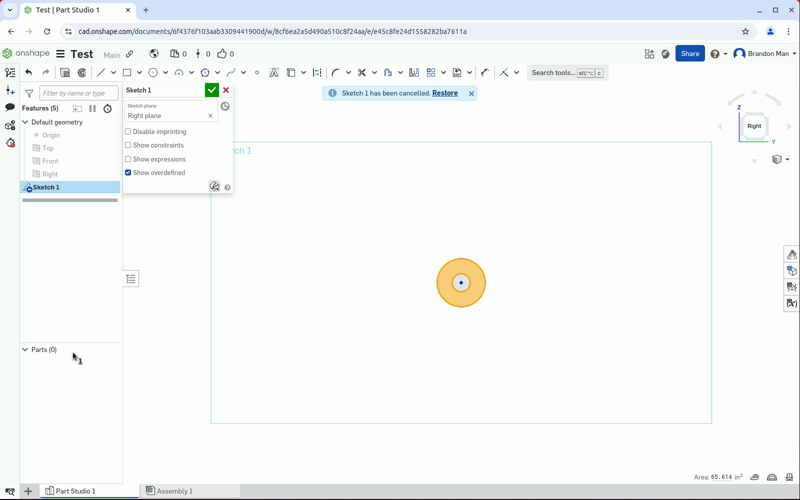
key(shift+y)
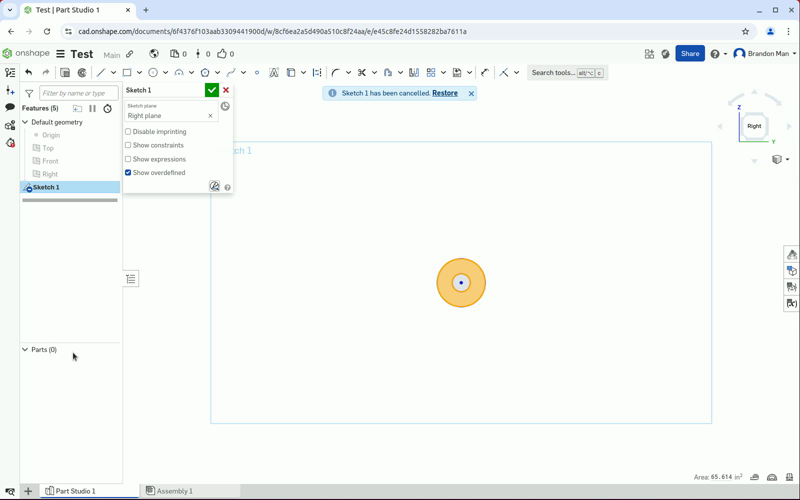
key(shift+e)
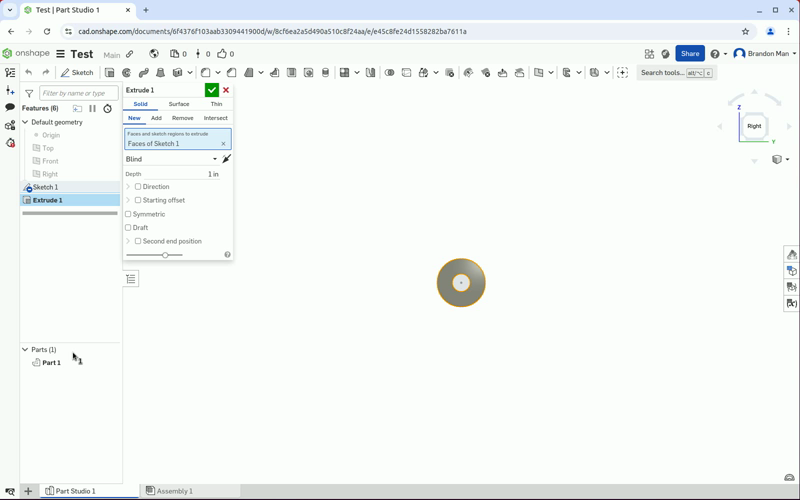
mouse_move(143, 106)
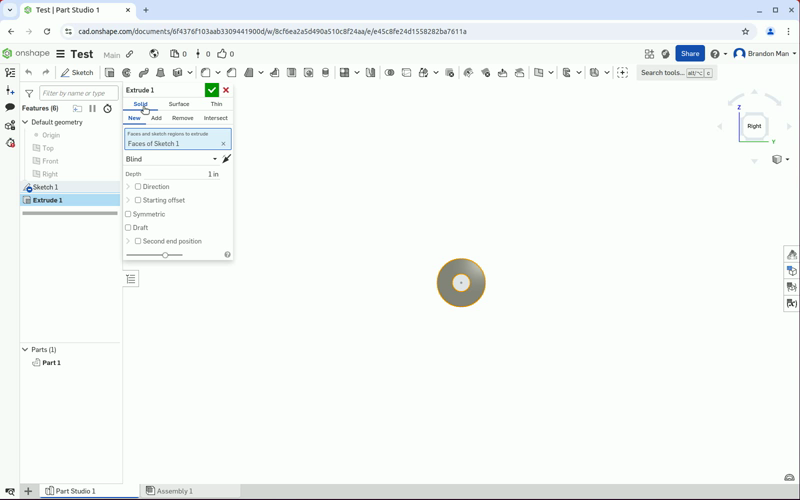
click(143, 106)
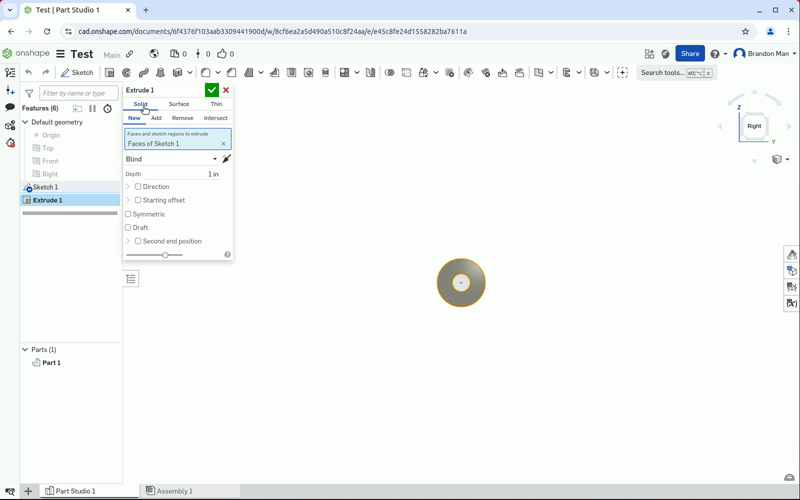
mouse_move(137, 120)
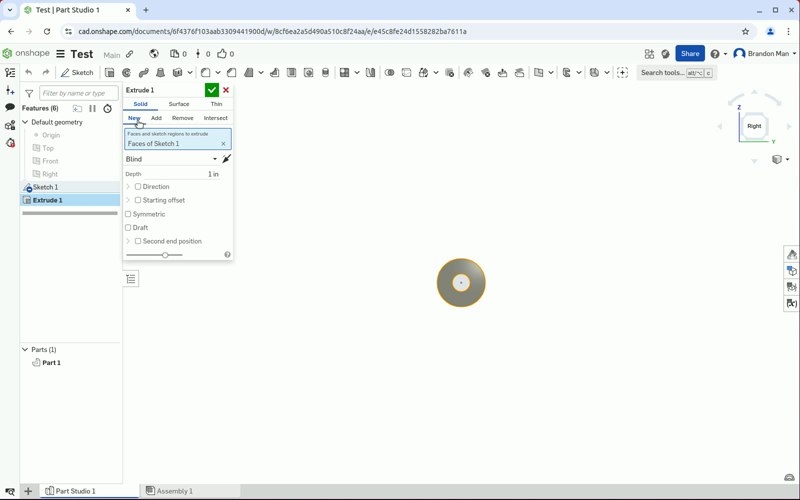
click(137, 120)
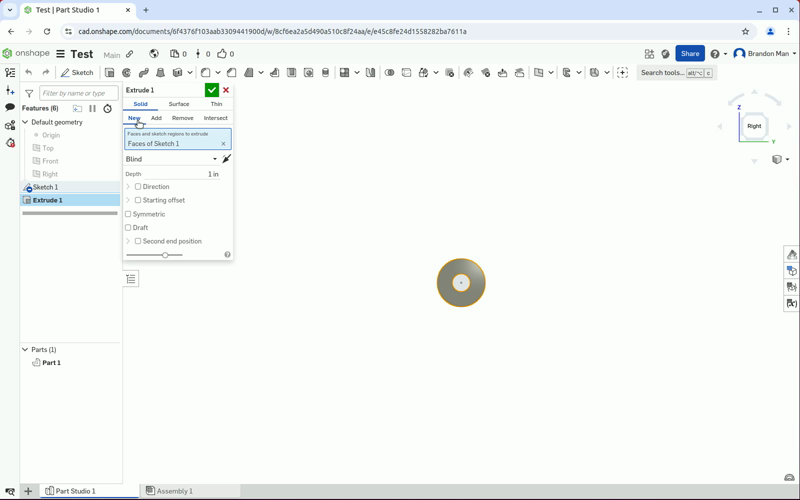
key(tab, 4)
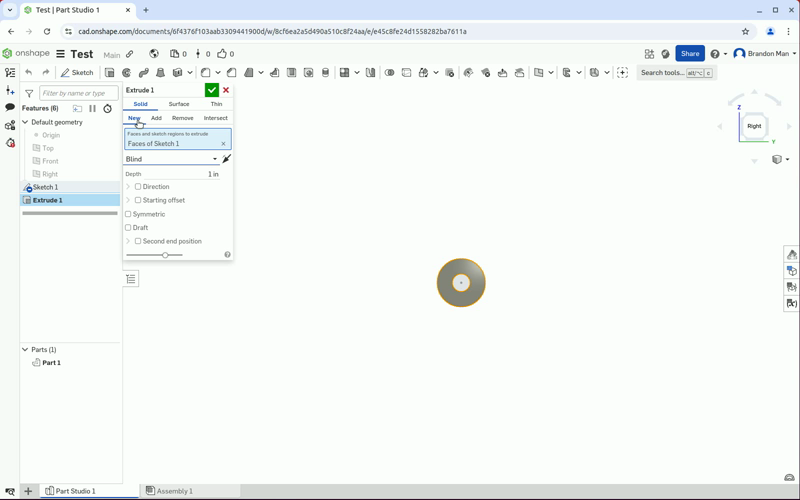
text(18.053)
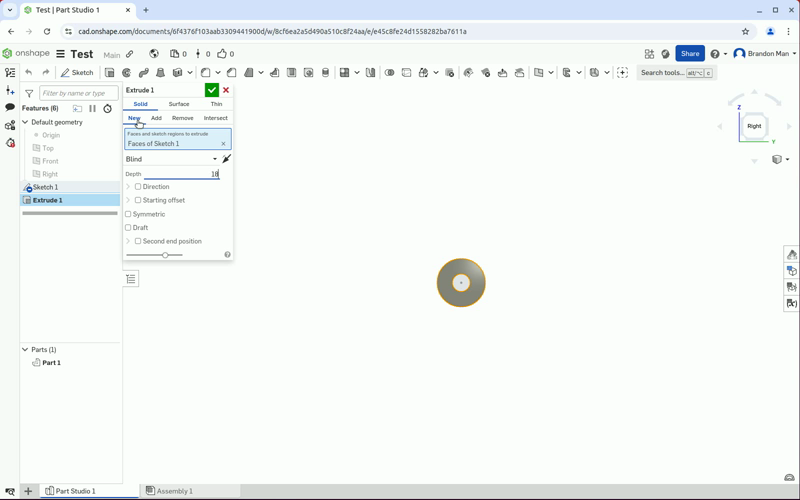
key(enter)
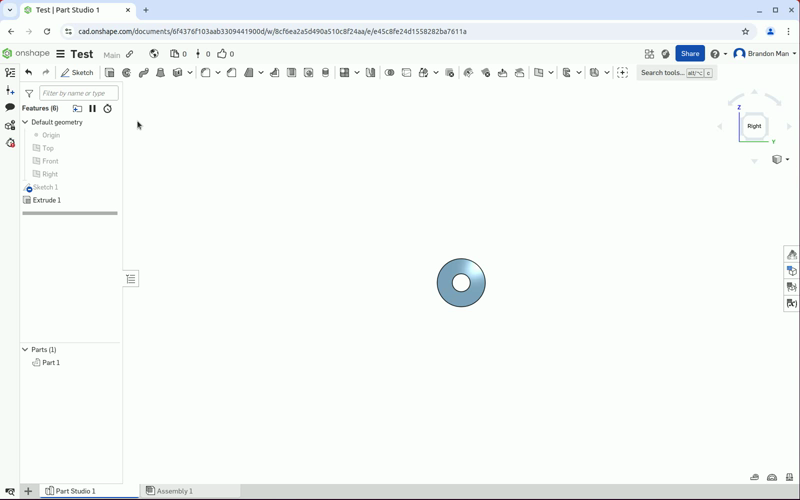
key(shift+h)
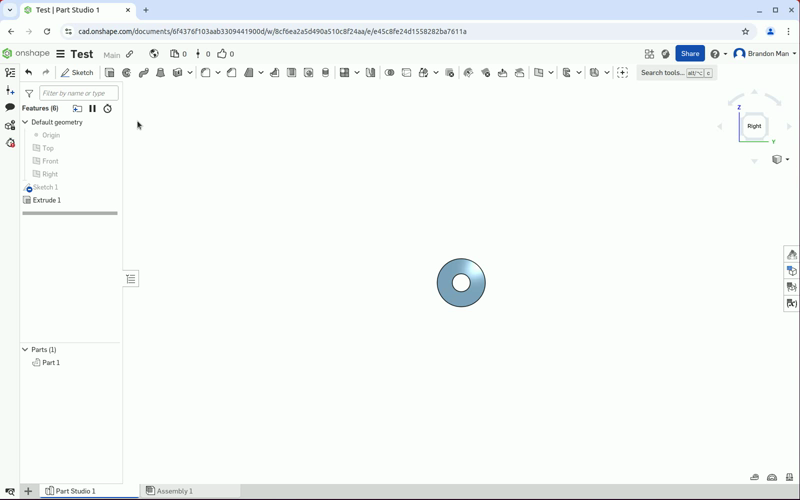
key(shift+h)
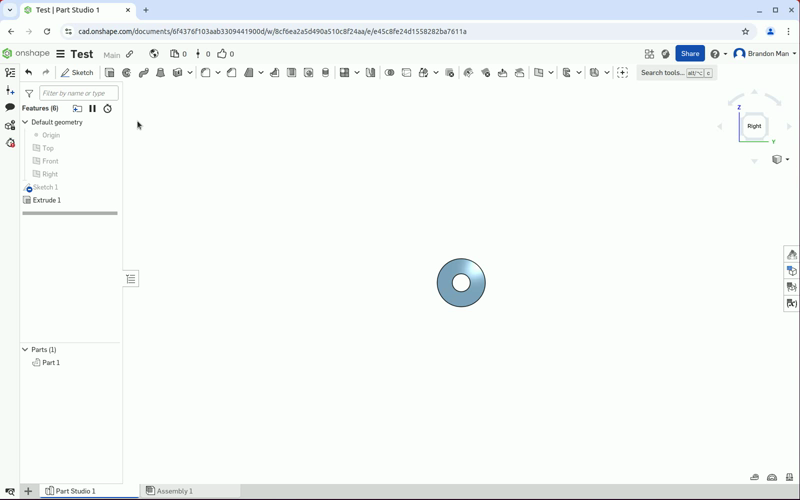
mouse_move(73, 189)
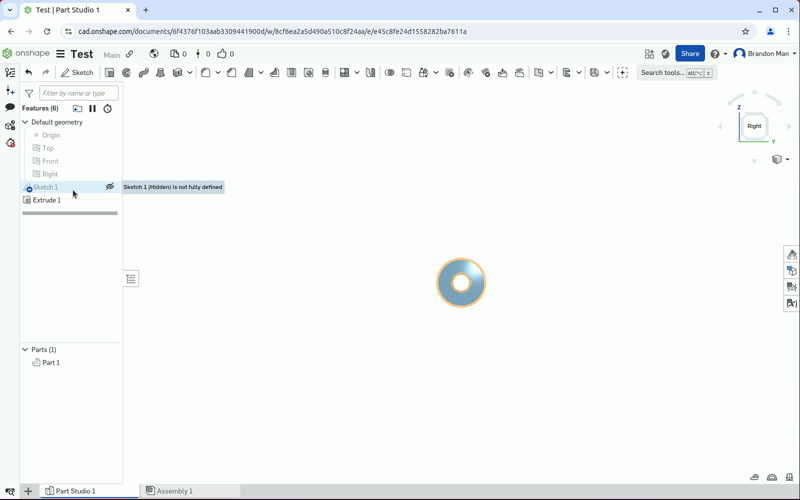
click(73, 189)
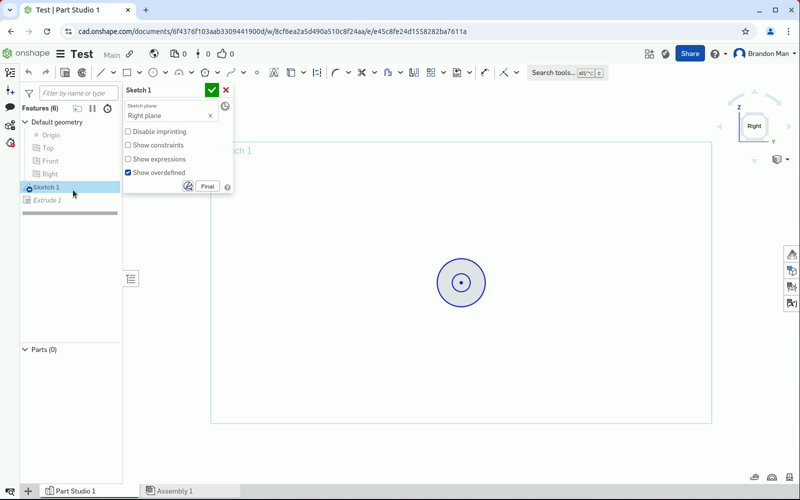
mouse_move(229, 92)
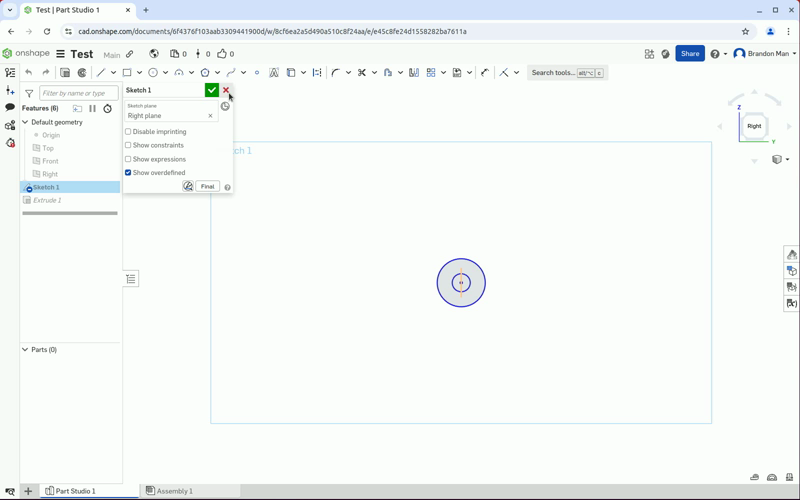
click(229, 92)
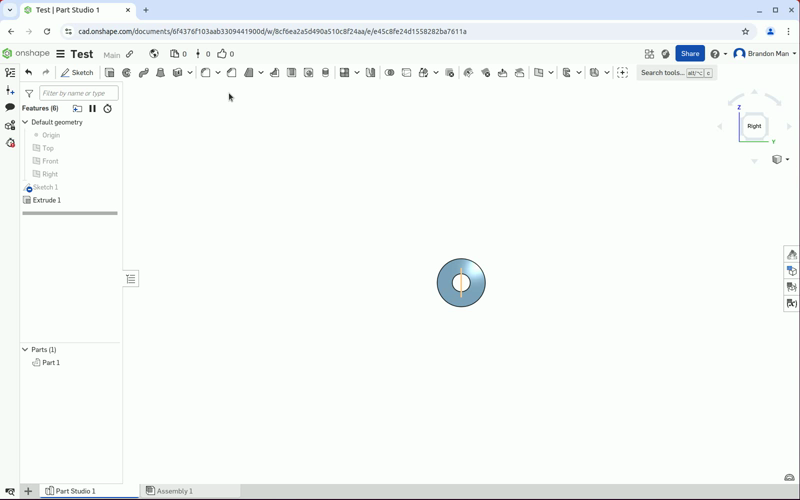
mouse_move(73, 352)
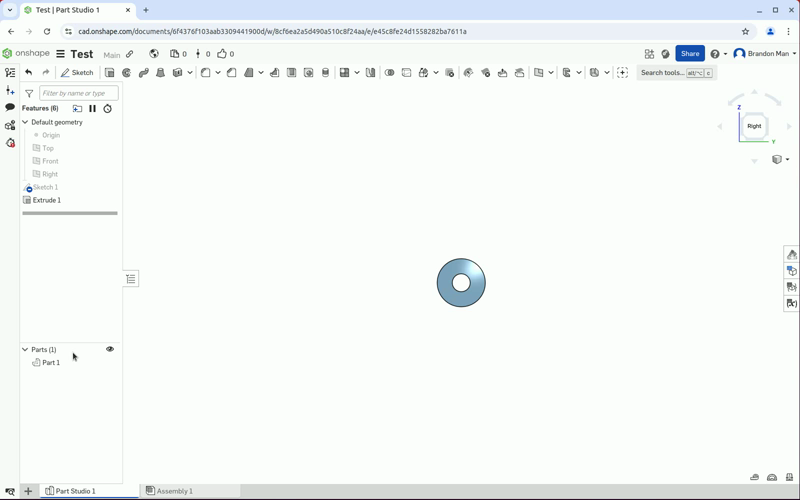
key(y)
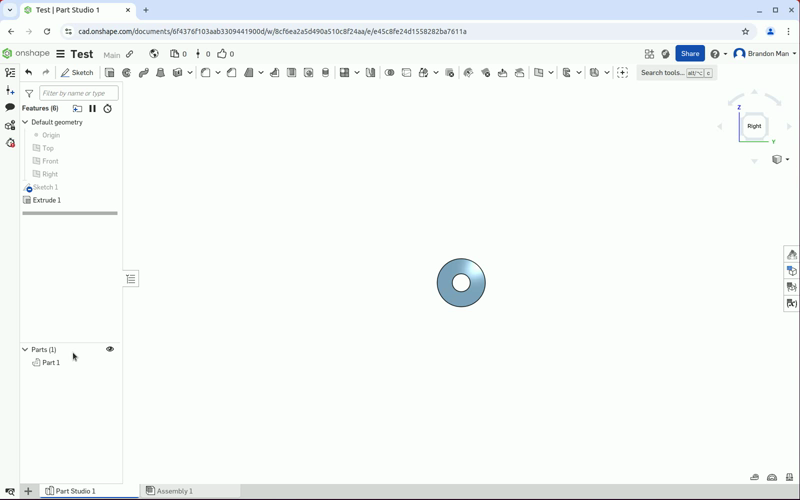
key(shift+p)
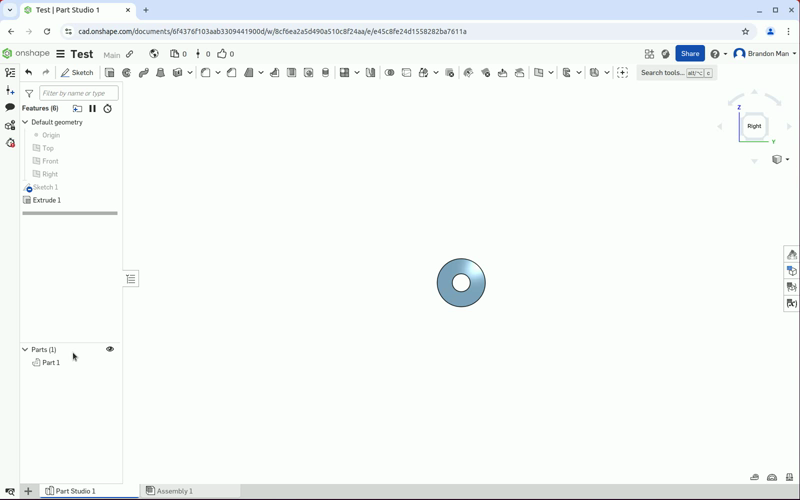
key(space)
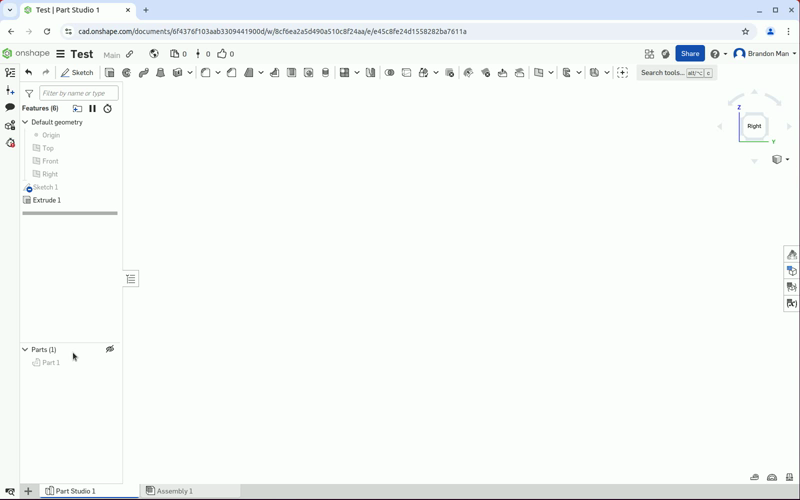
key_down(shift)
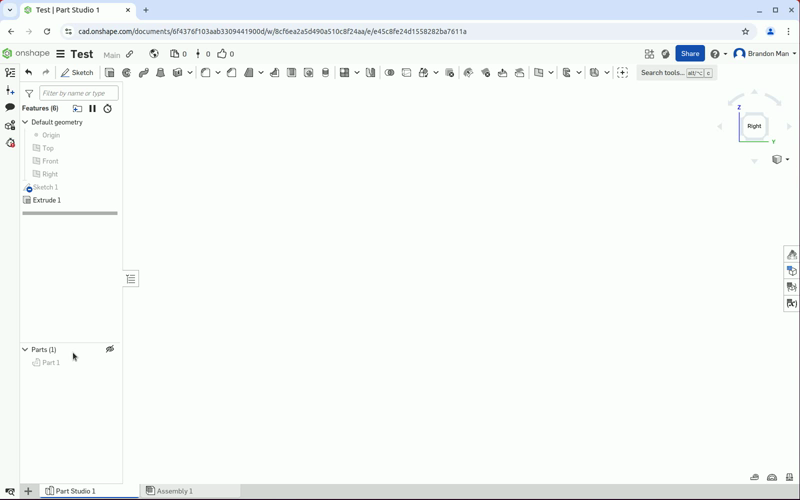
key(right)
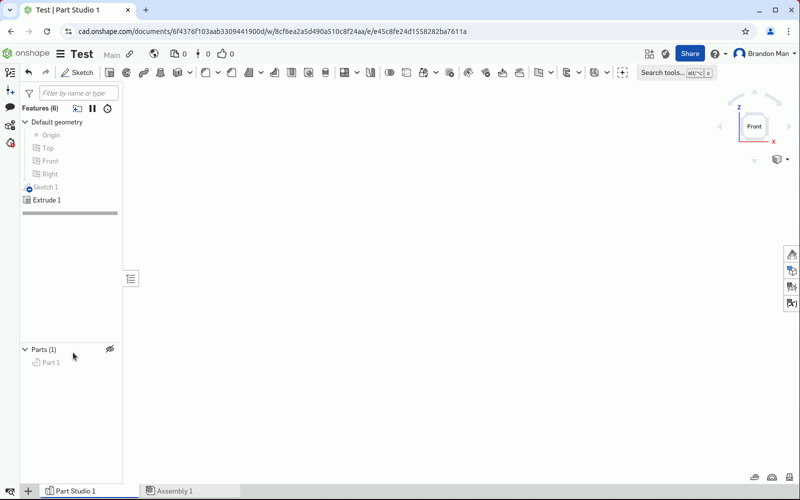
key_up(shift)
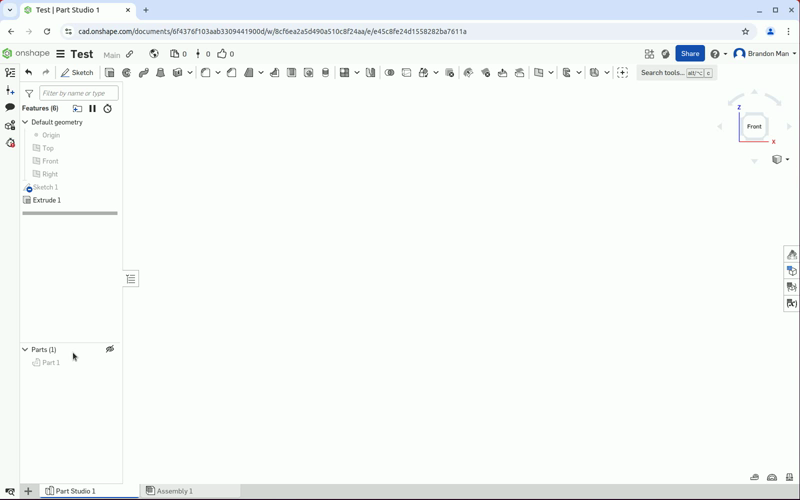
mouse_move(73, 352)
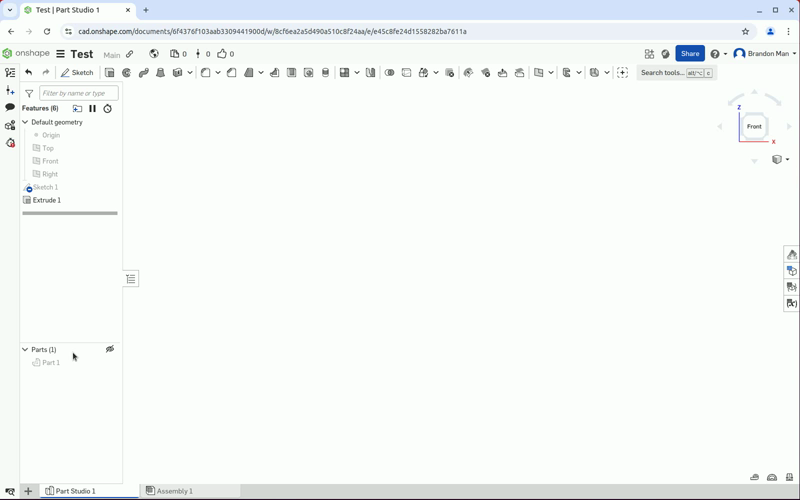
key(shift+y)
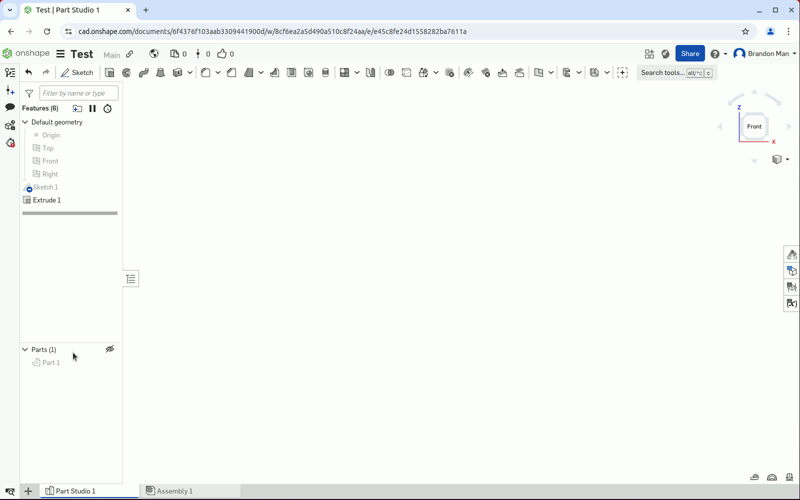
key(shift+s)
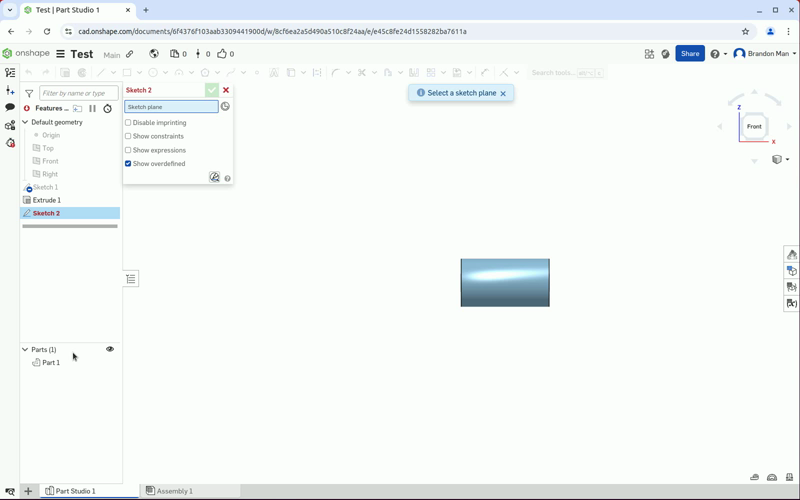
mouse_move(73, 163)
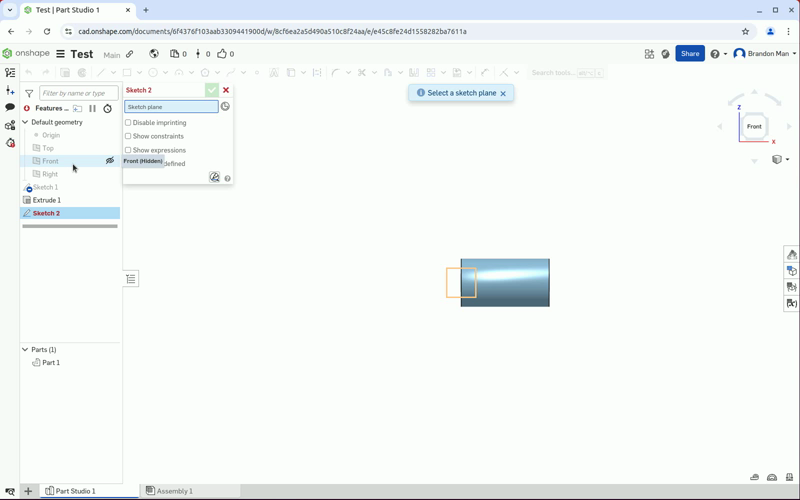
click(73, 163)
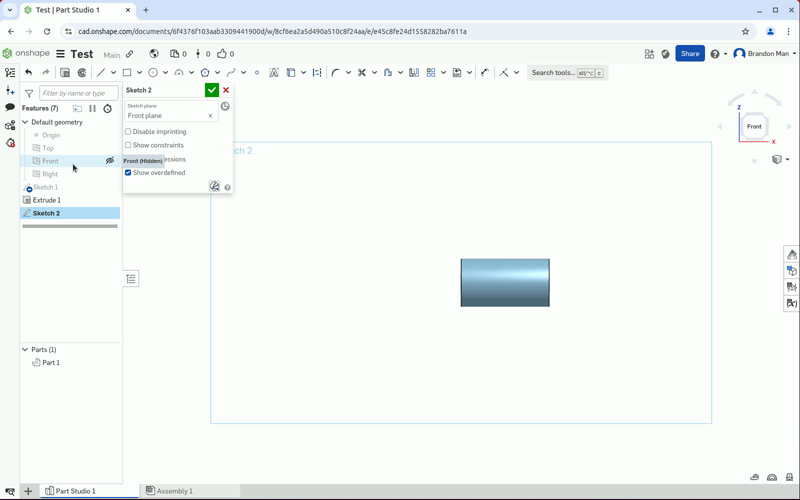
mouse_move(73, 352)
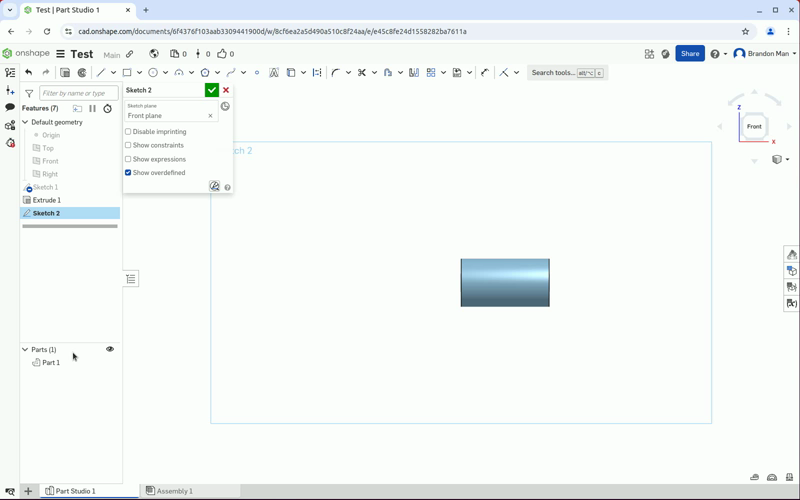
key(y)
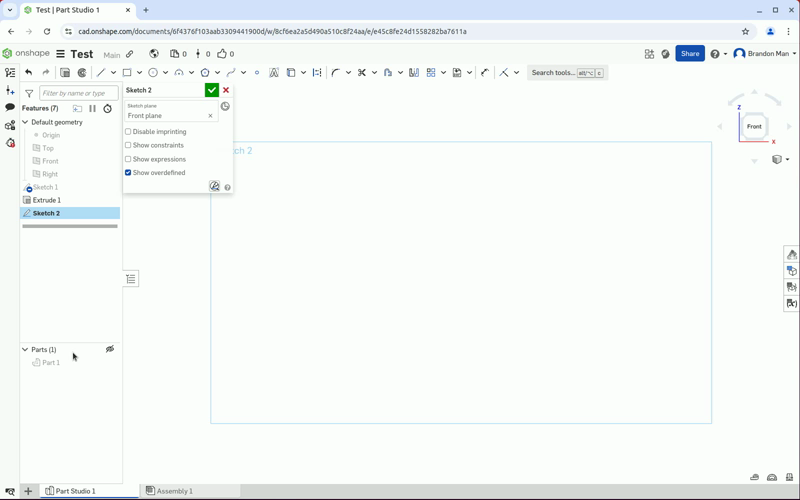
key(l)
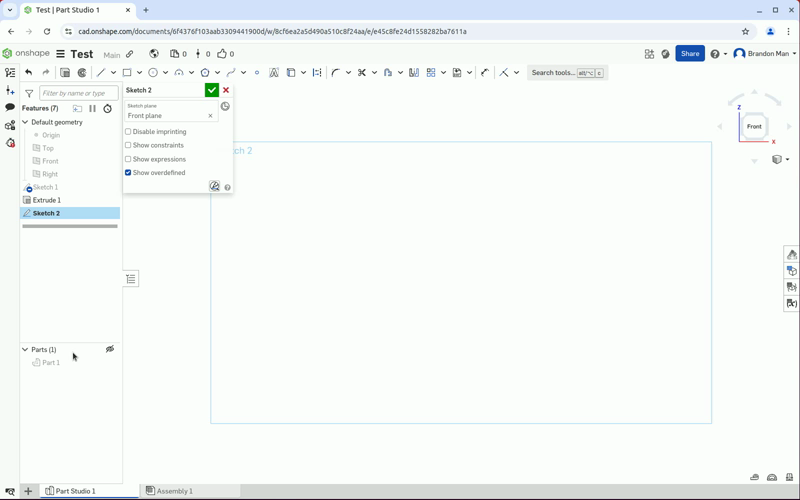
key_down(shift)
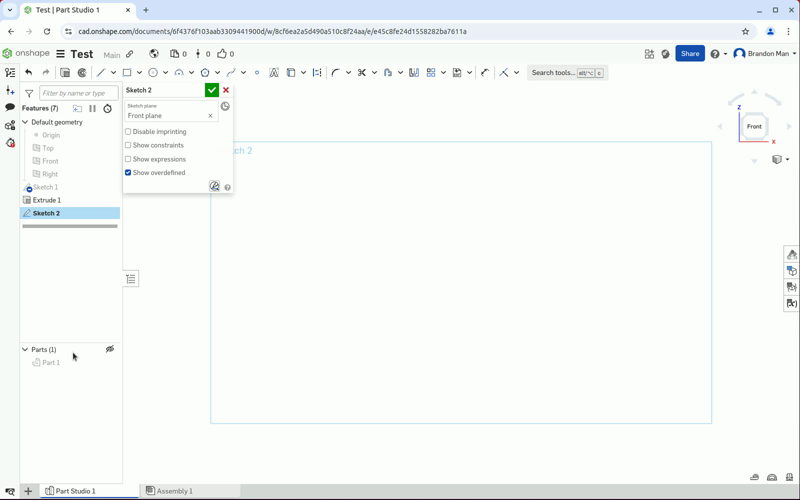
mouse_move(430, 247)
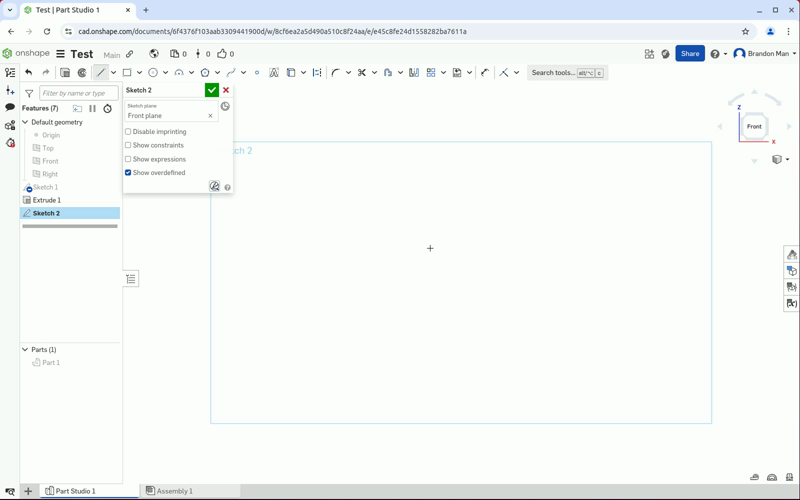
click(430, 247)
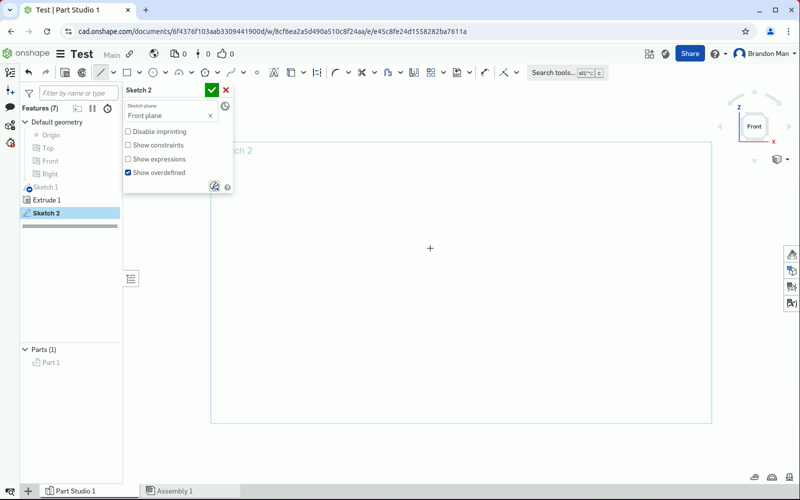
key_up(shift)
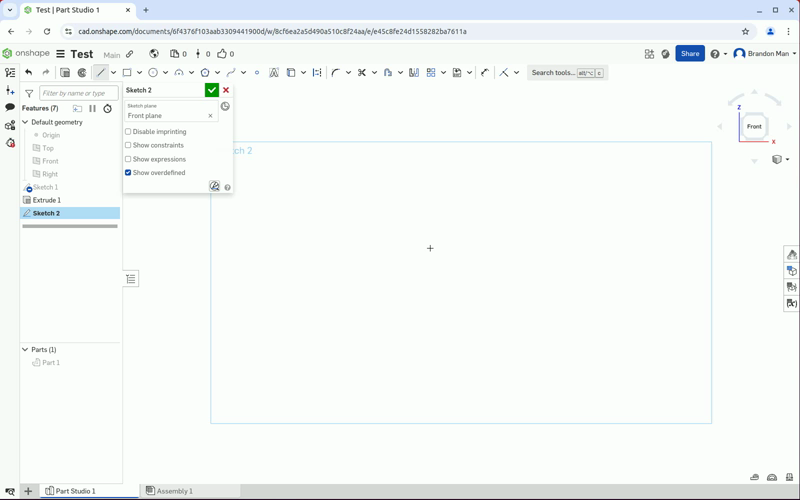
key_down(shift)
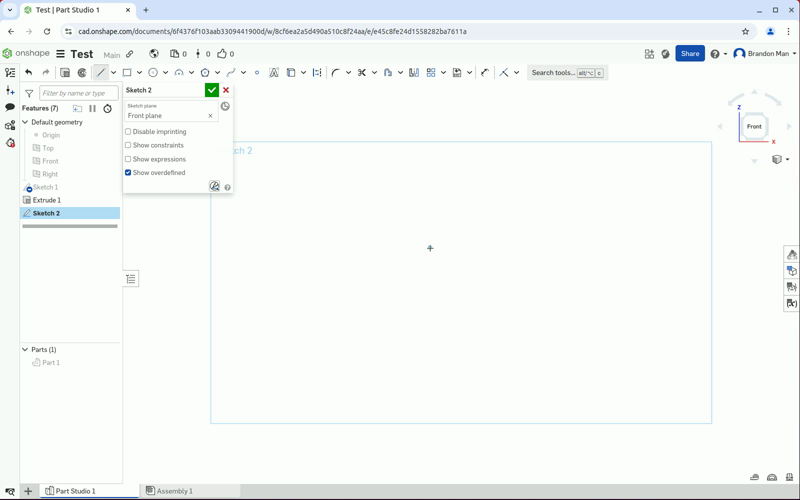
mouse_move(460, 247)
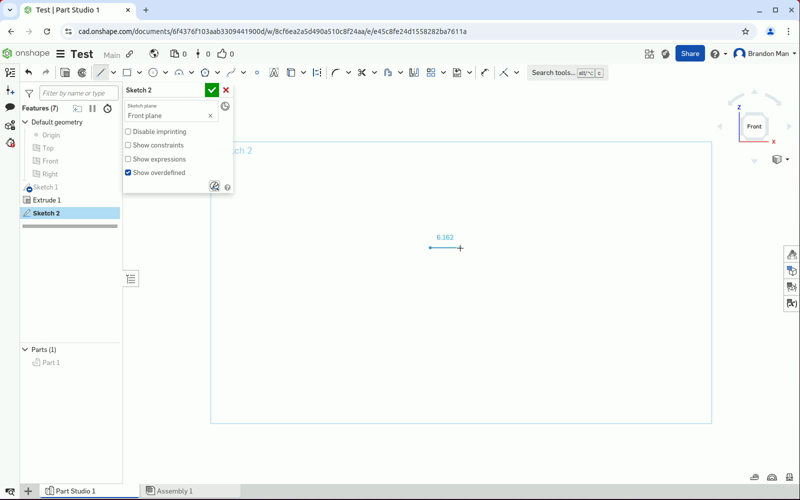
mouse_move(460, 265)
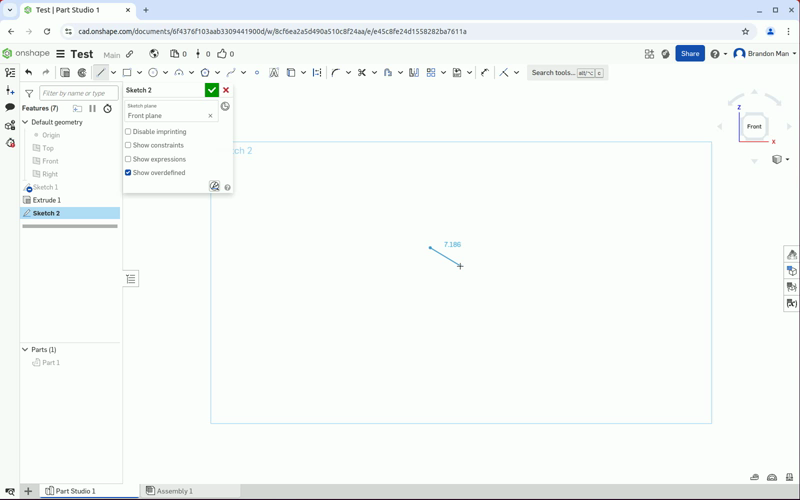
click(460, 265)
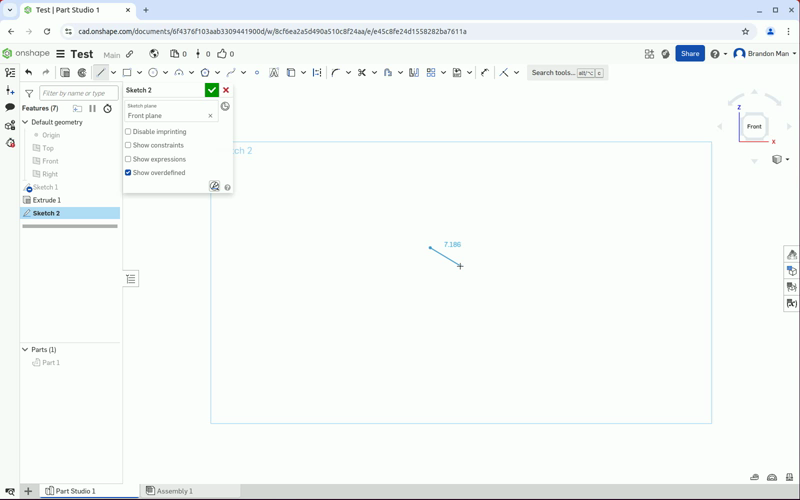
key_up(shift)
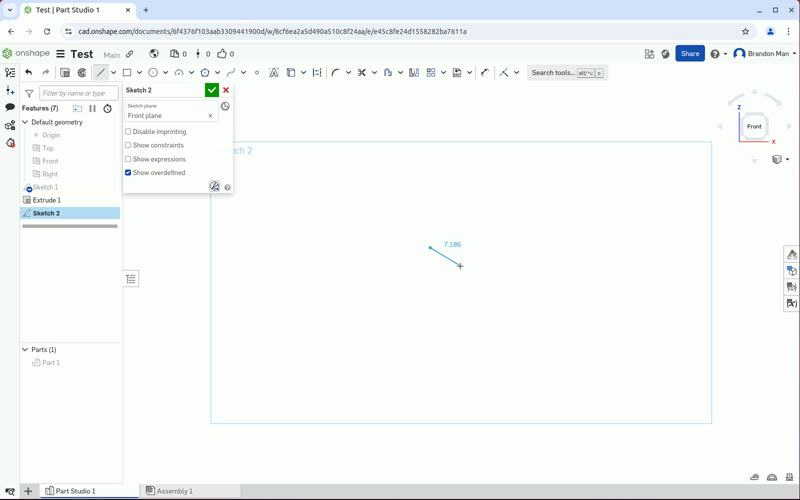
key_down(shift)
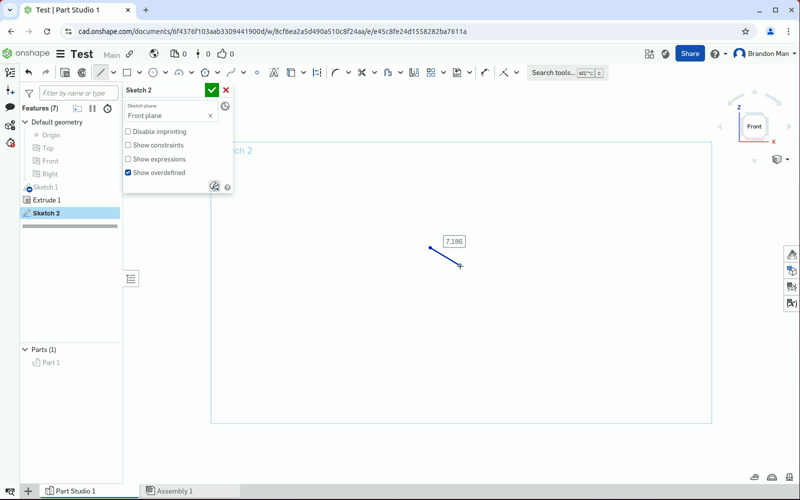
mouse_move(543, 265)
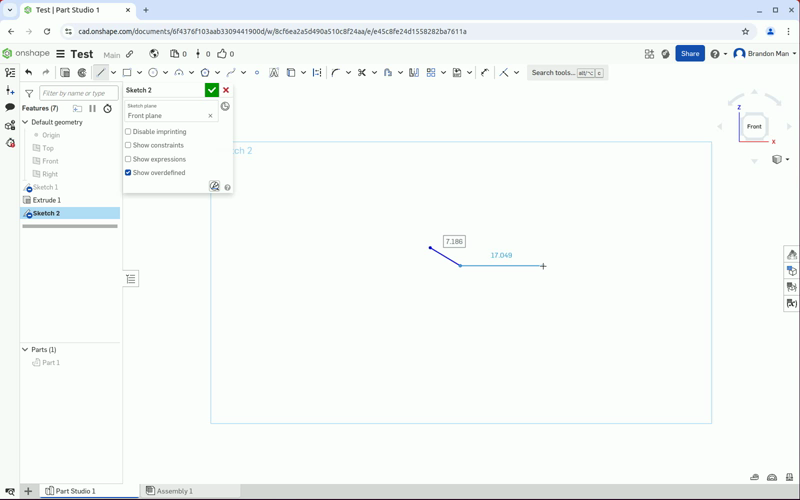
click(543, 265)
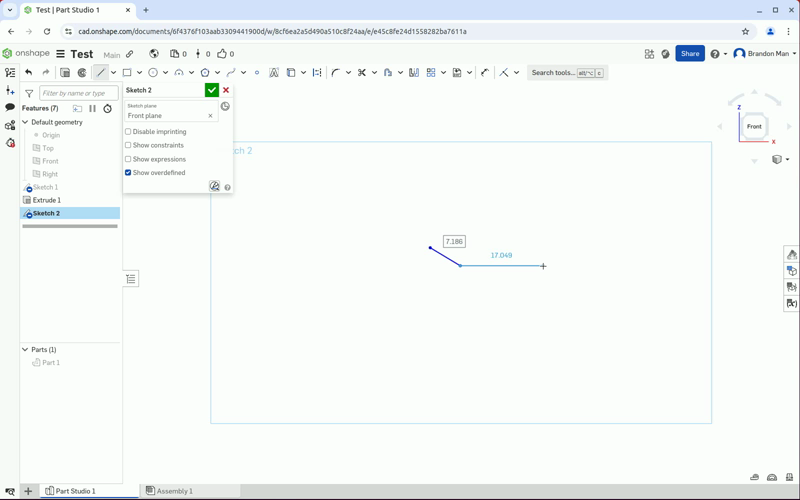
key_up(shift)
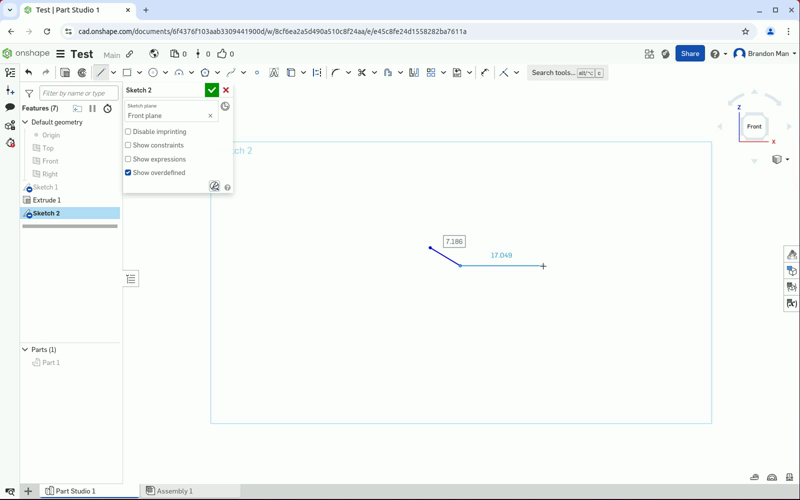
key_down(shift)
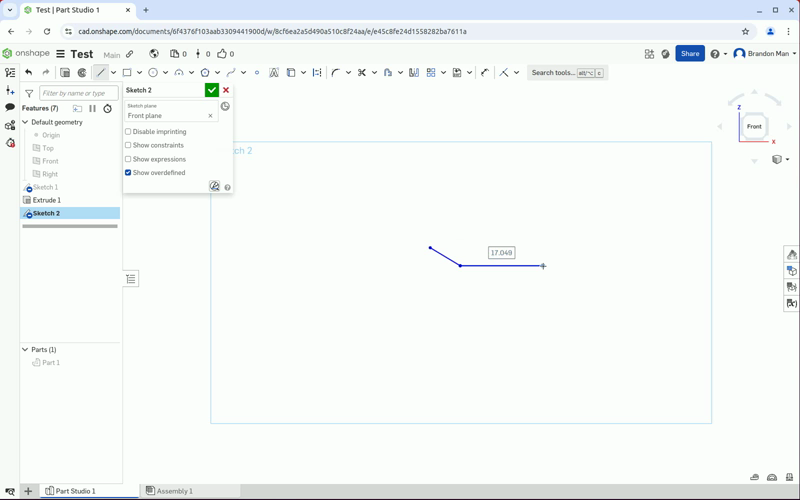
mouse_move(573, 265)
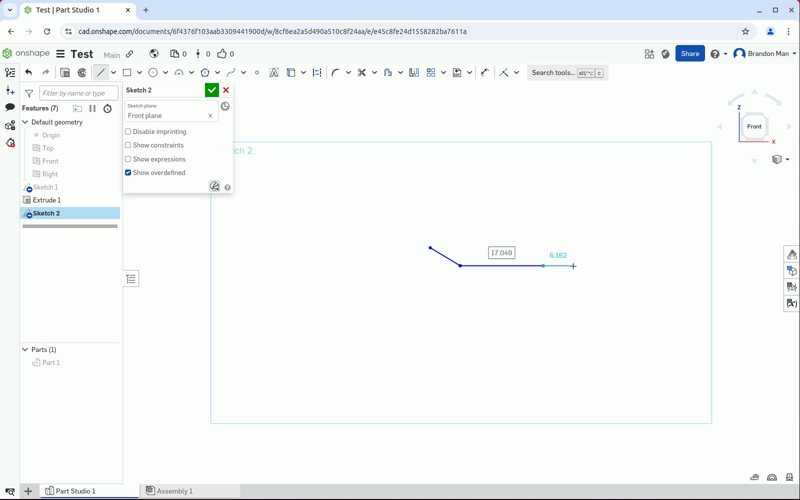
mouse_move(573, 247)
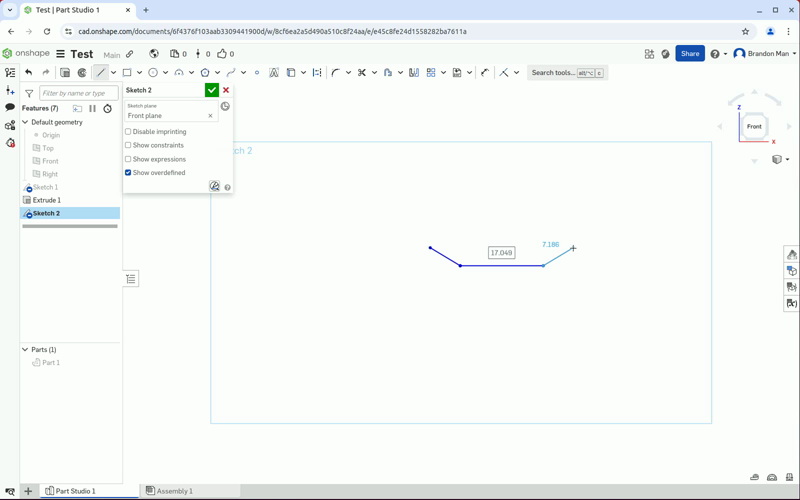
click(573, 247)
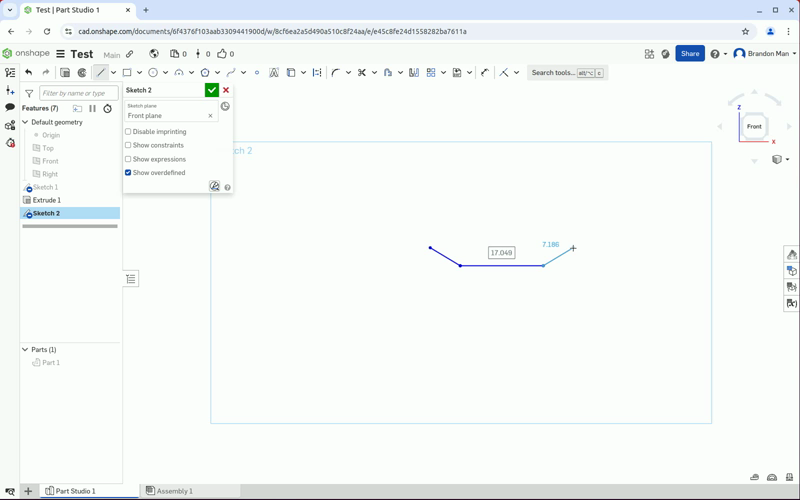
key_up(shift)
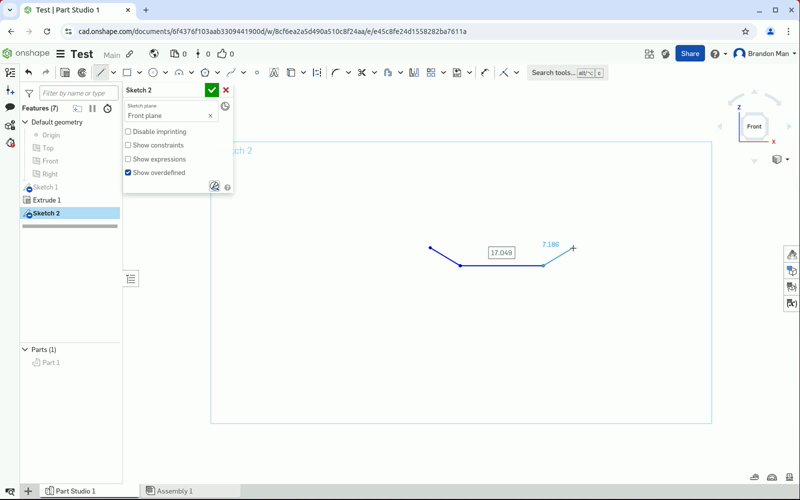
key_down(shift)
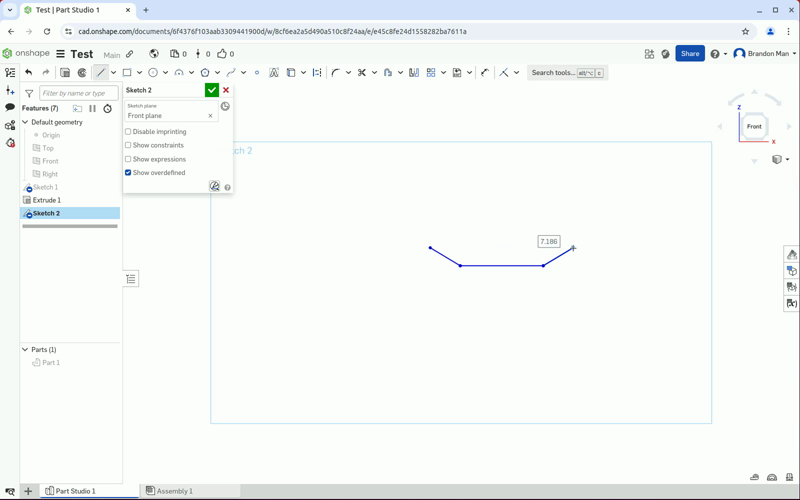
mouse_move(589, 247)
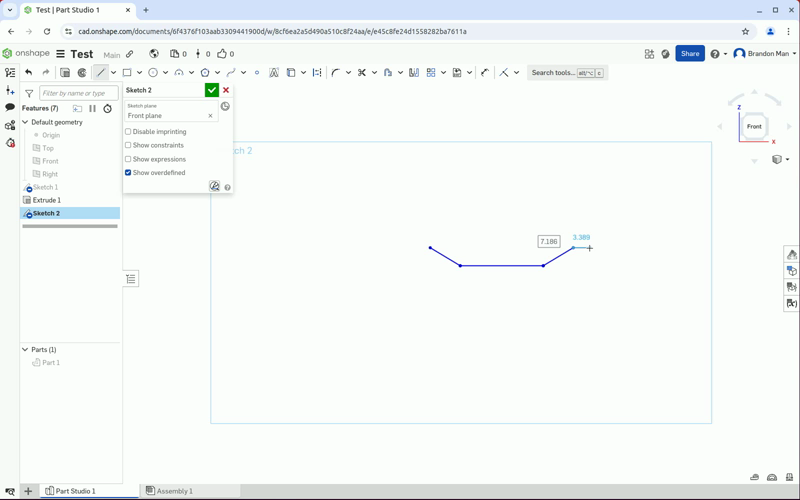
mouse_move(573, 235)
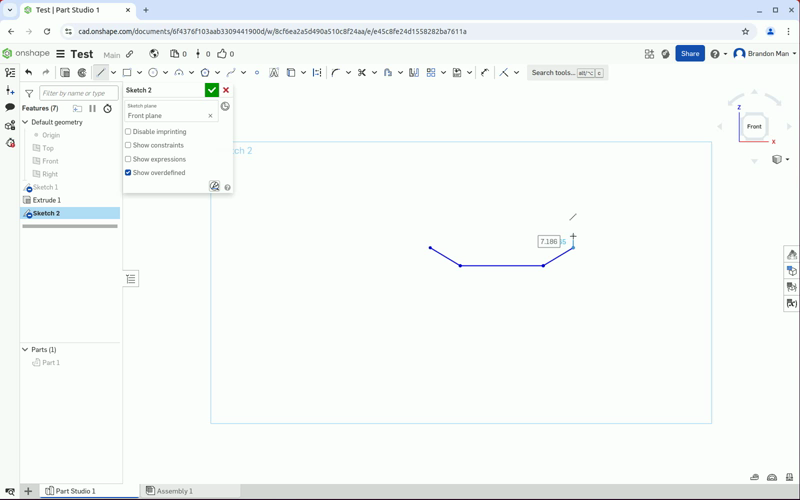
click(573, 235)
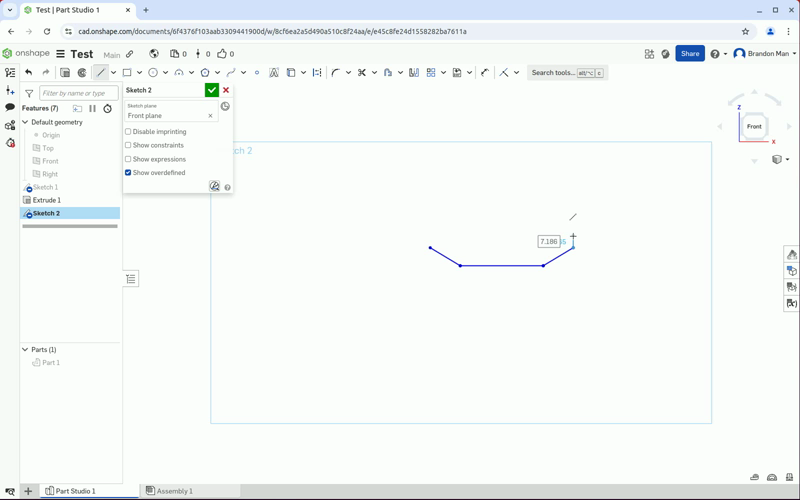
key_up(shift)
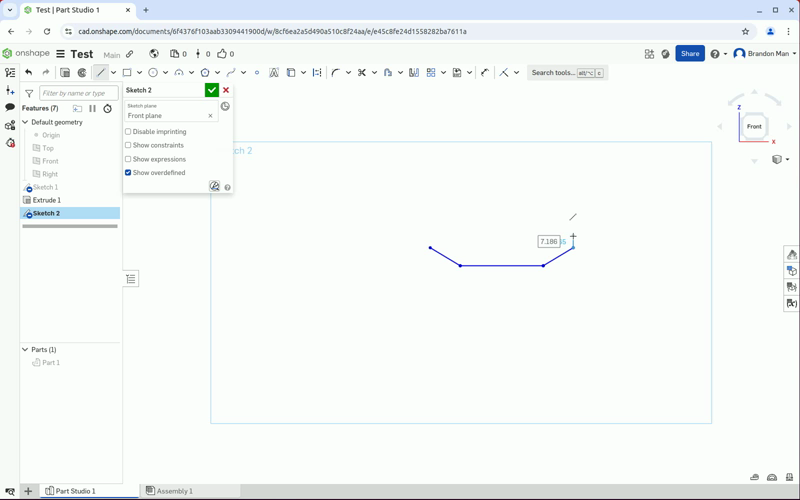
key_down(shift)
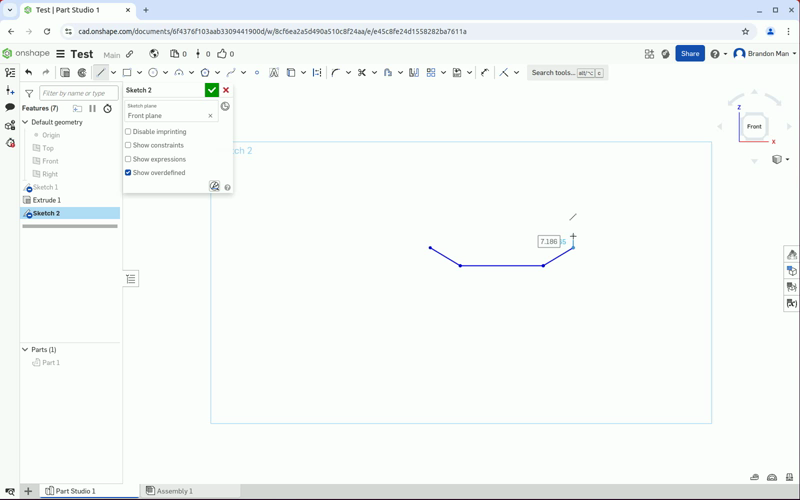
mouse_move(430, 235)
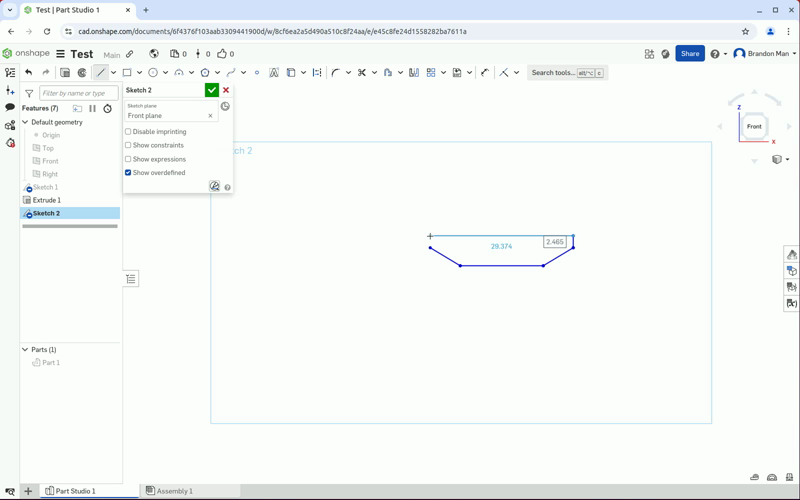
click(430, 235)
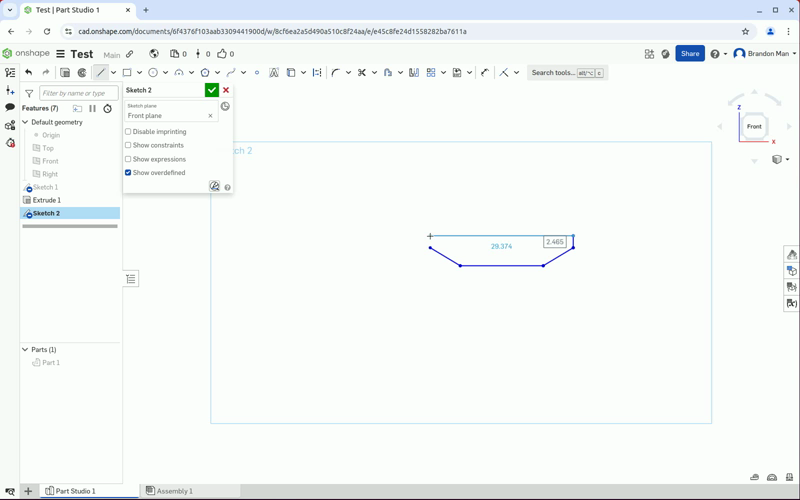
key_up(shift)
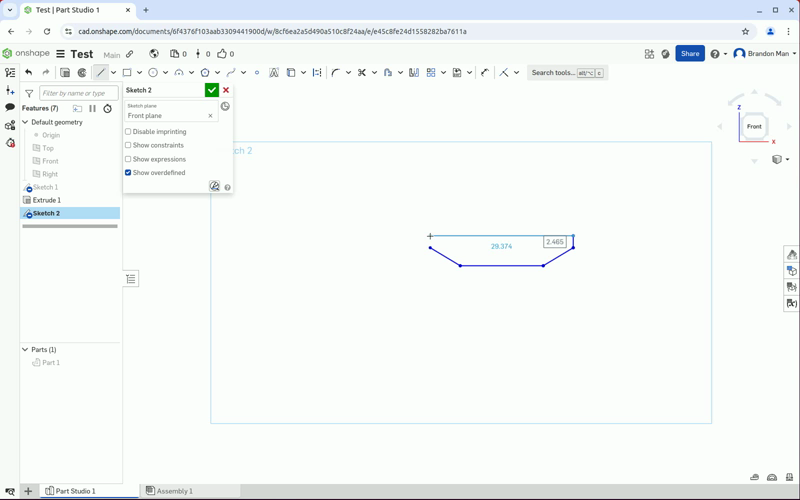
mouse_move(460, 235)
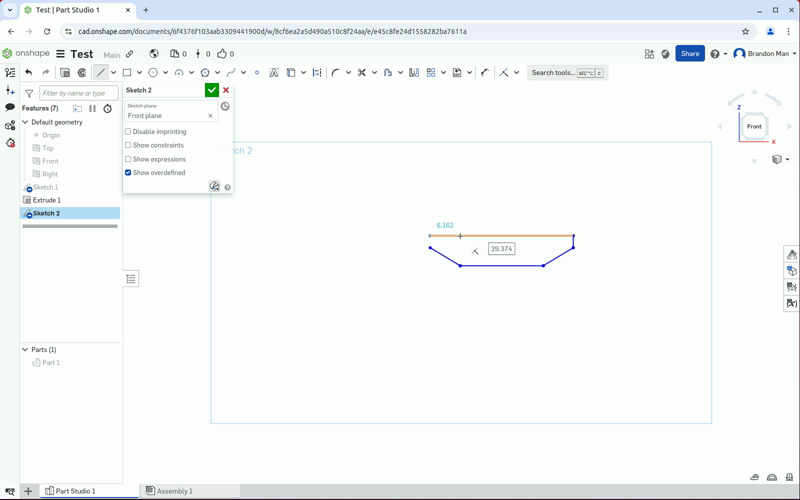
key_down(shift)
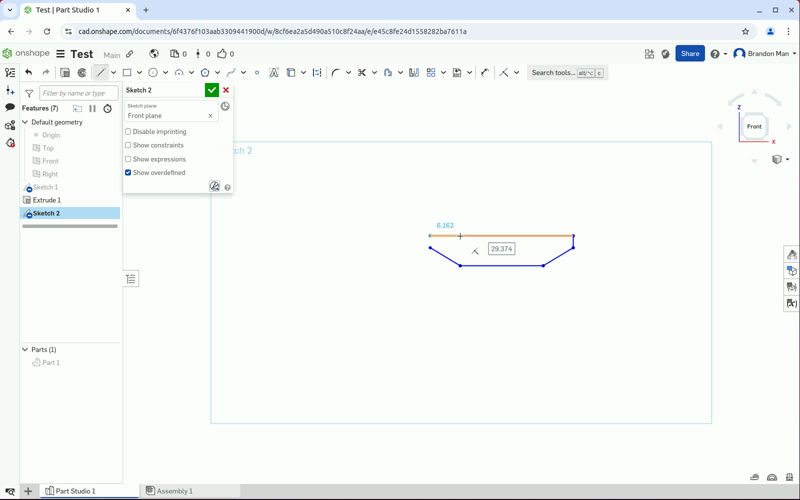
mouse_move(430, 247)
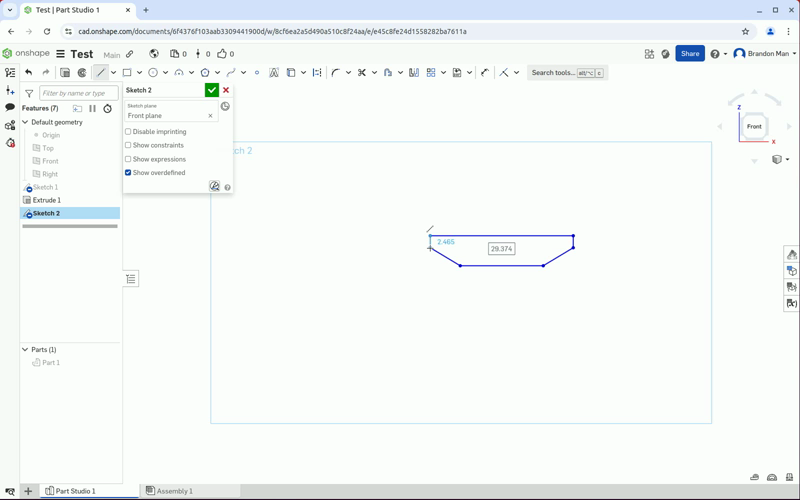
key_up(shift)
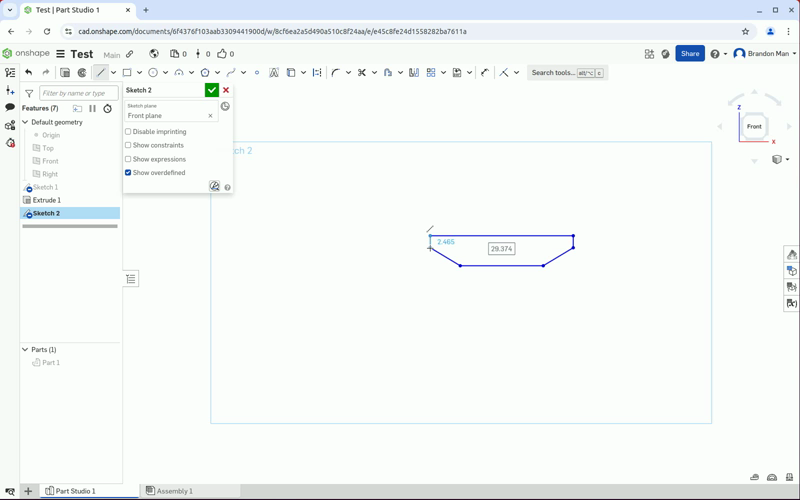
click(430, 247)
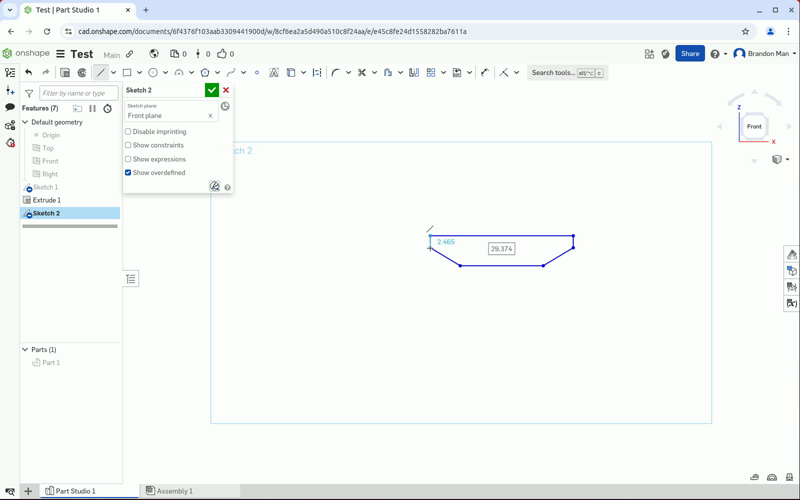
key(esc)
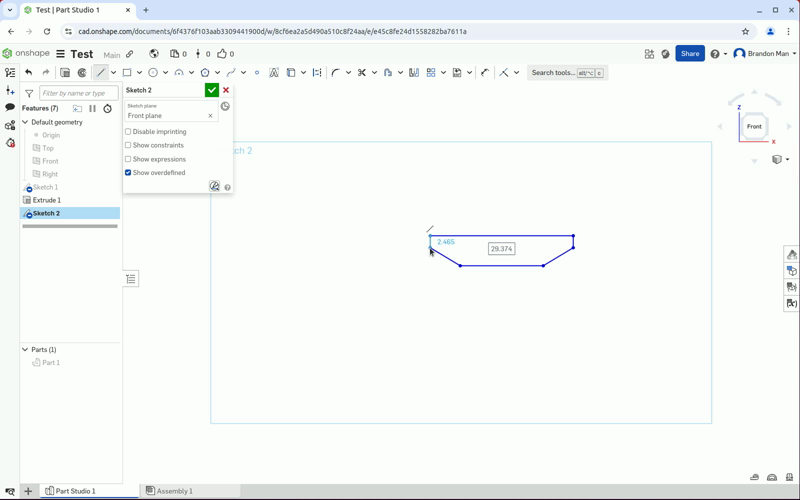
mouse_move(439, 244)
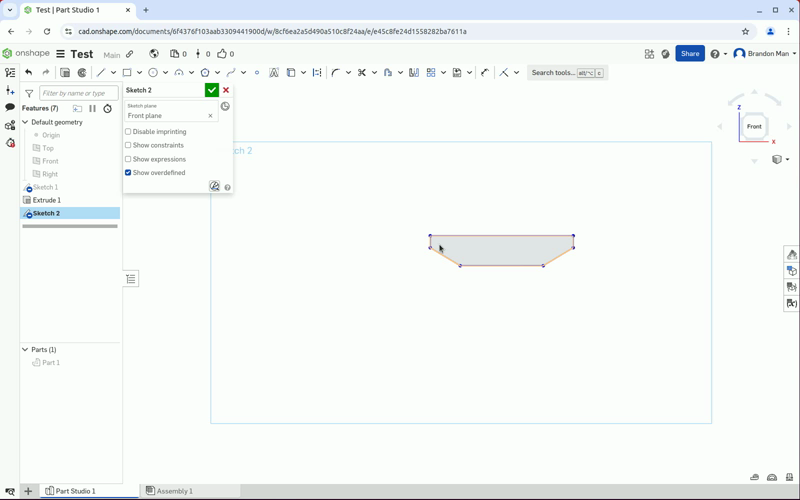
click(439, 244)
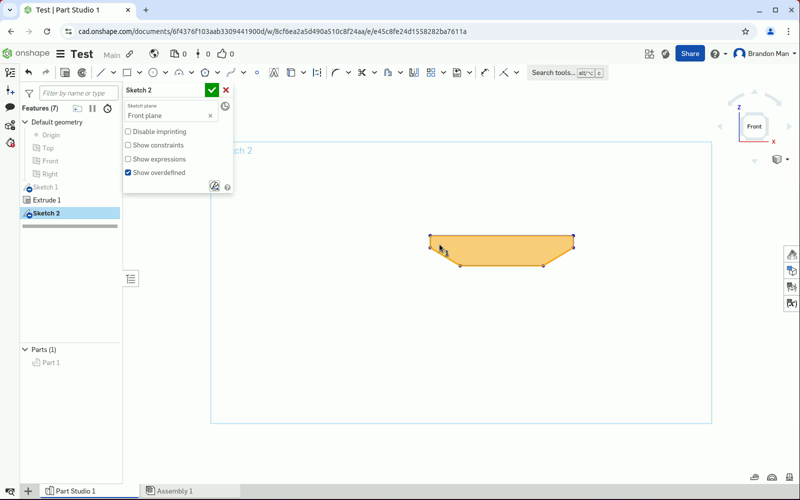
mouse_move(73, 352)
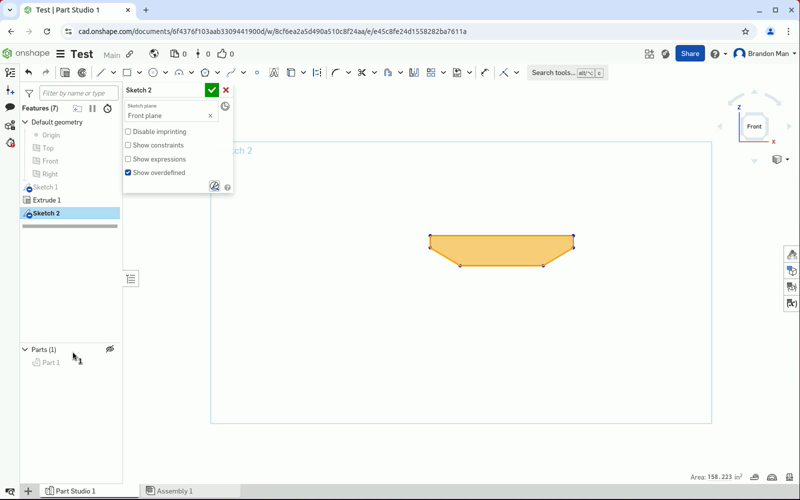
key(shift+y)
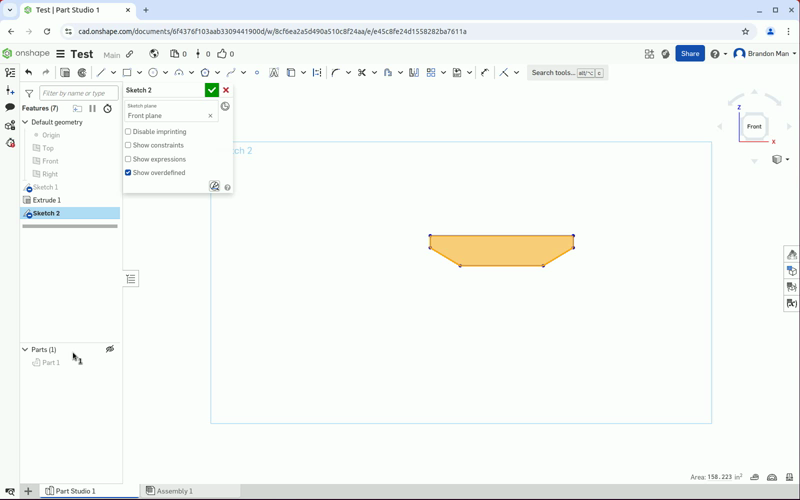
key(shift+e)
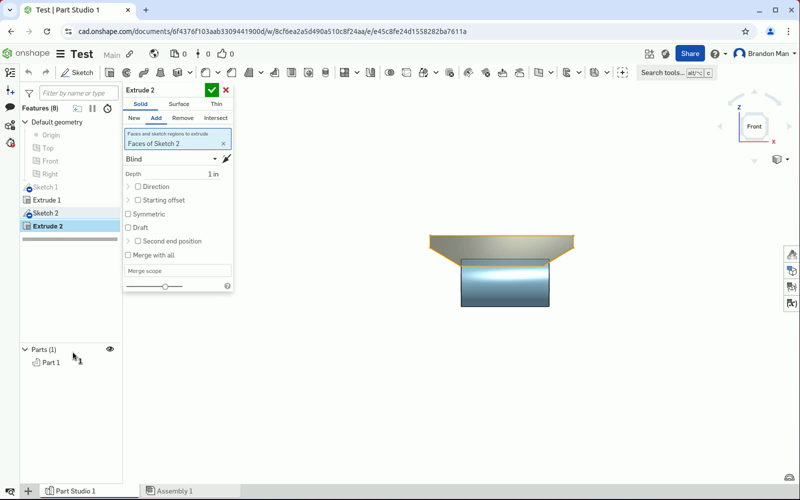
mouse_move(143, 106)
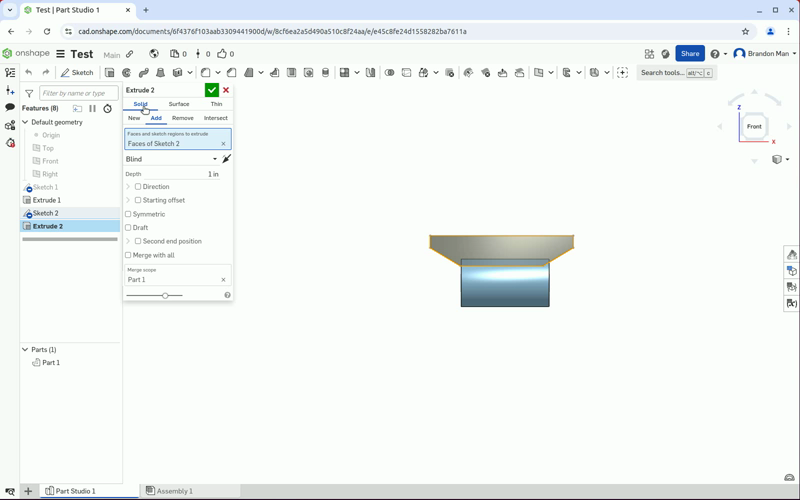
click(143, 106)
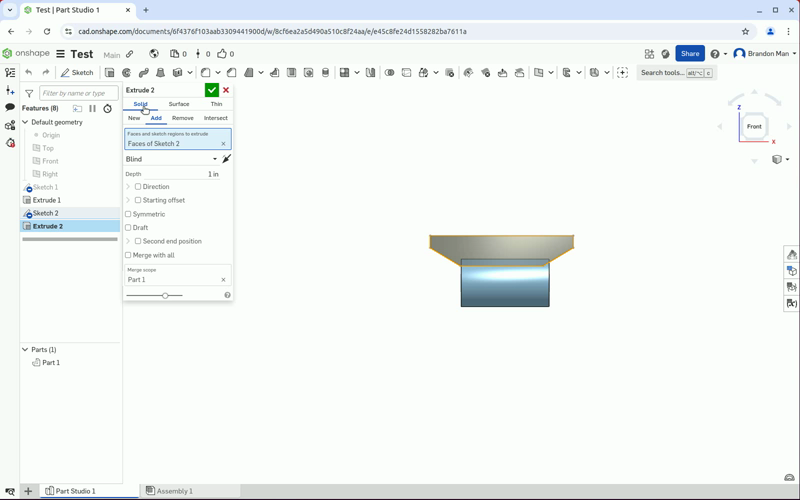
mouse_move(137, 120)
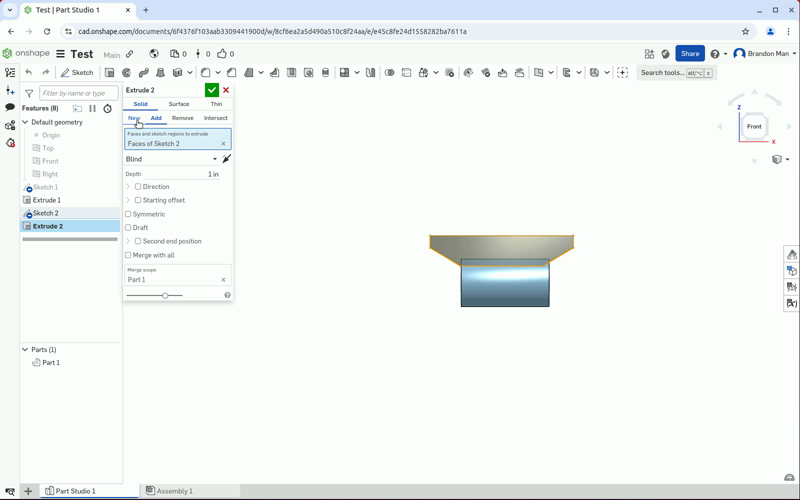
click(137, 120)
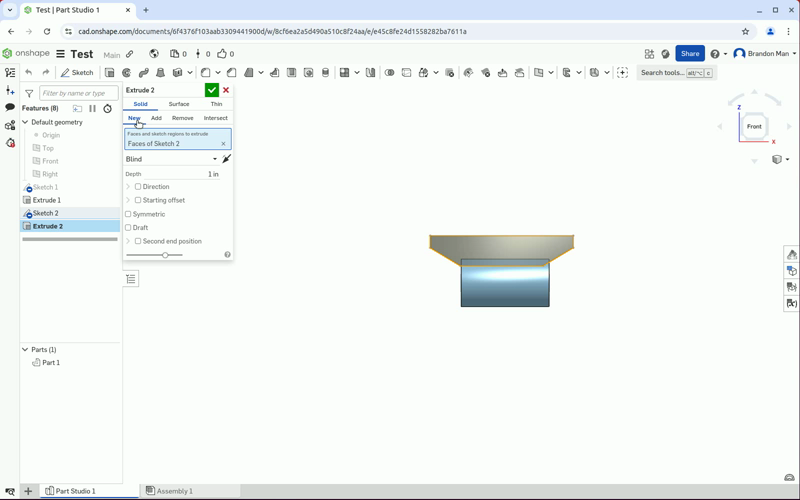
key(tab, 4)
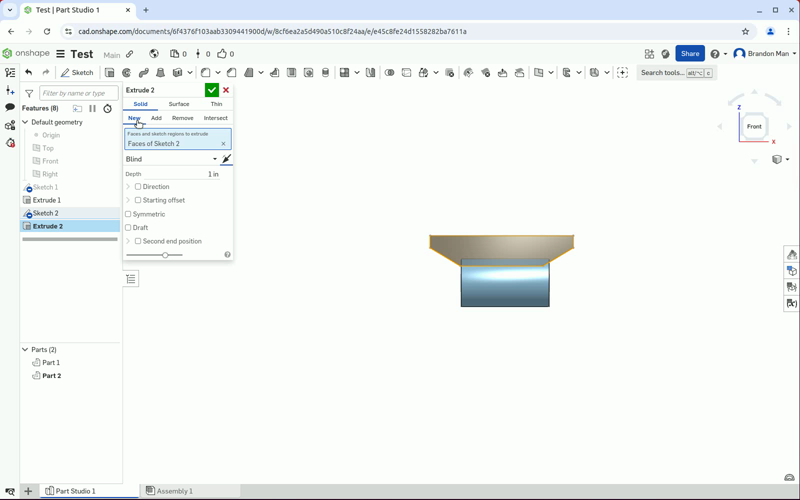
text(3.852)
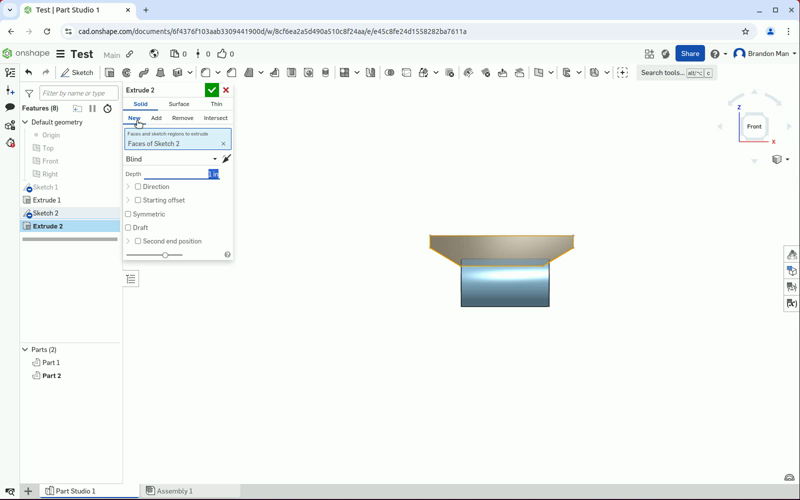
key(tab, 3)
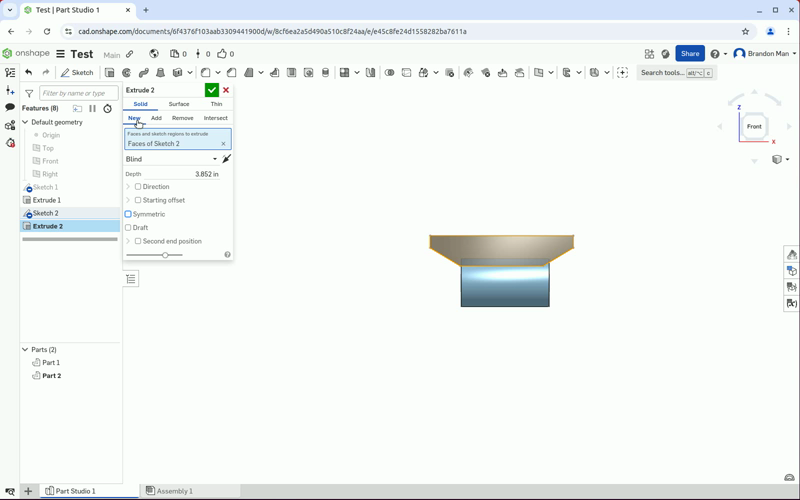
key(space)
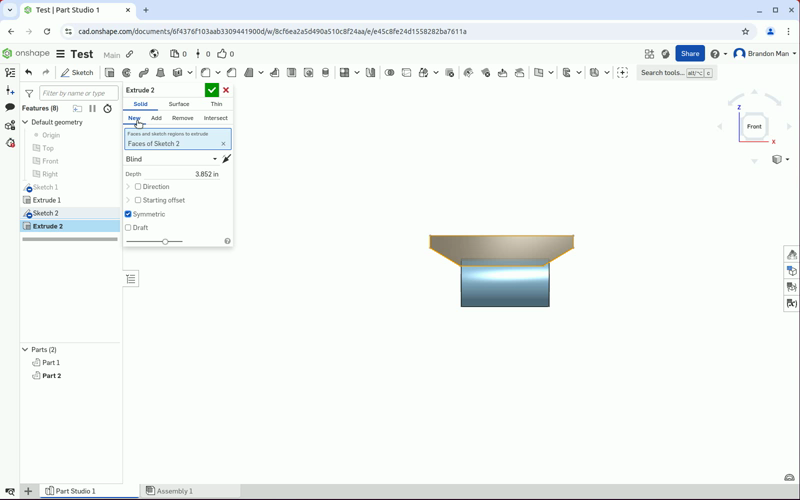
key(enter)
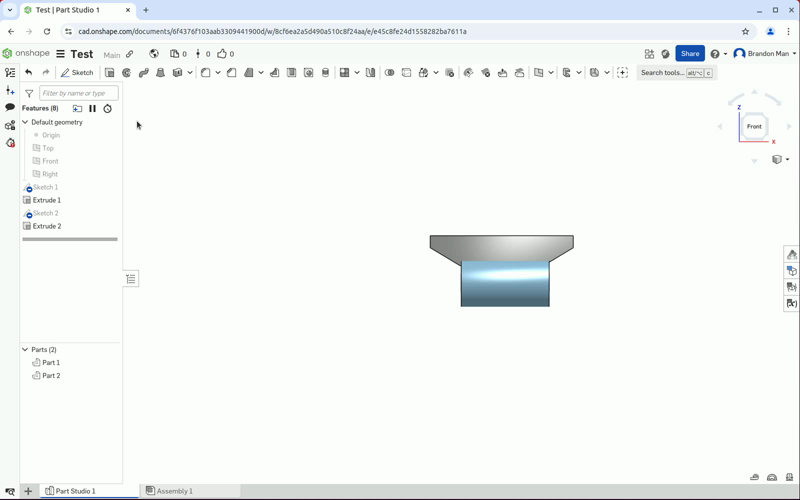
key(shift+h)
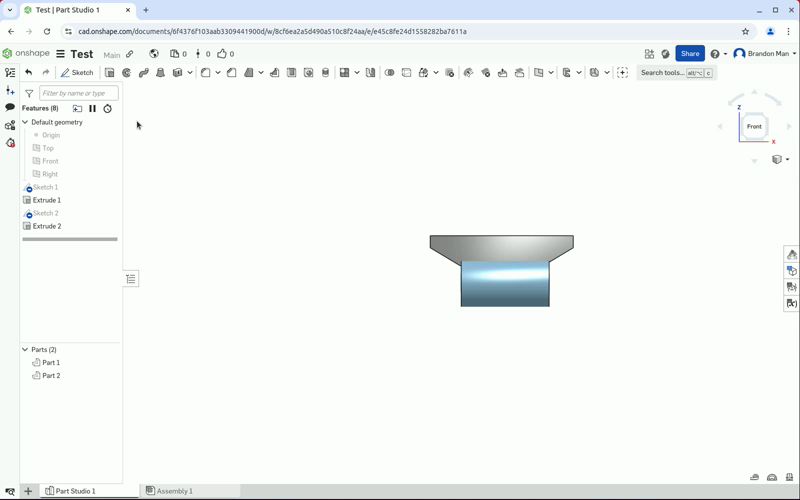
key(shift+h)
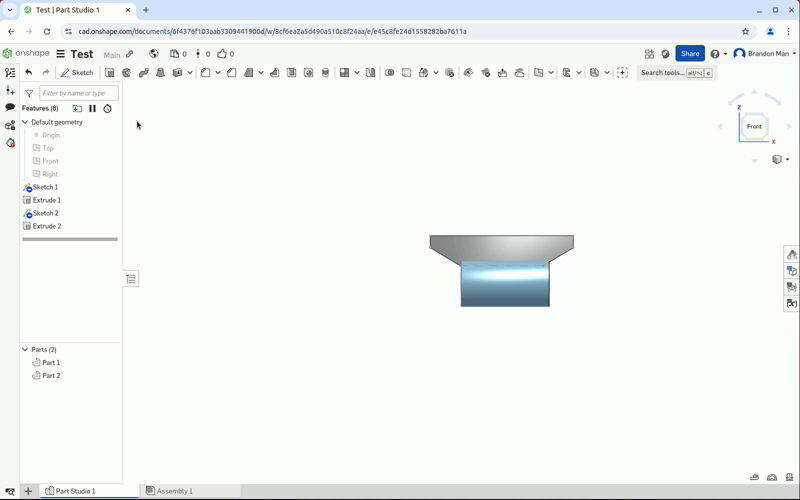
key(shift+7)
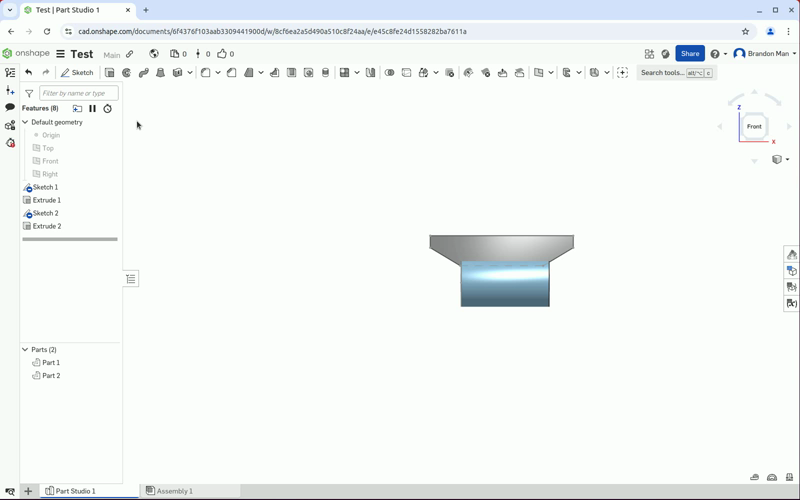
key(left, 2)
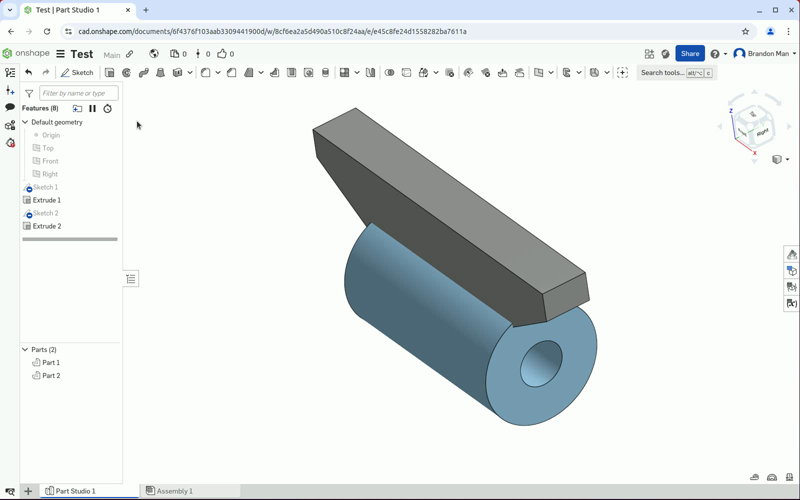
key(down, 2)
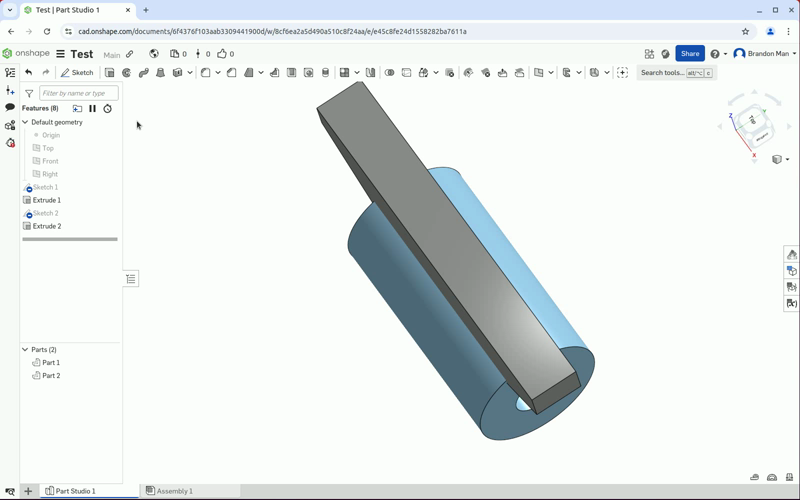
key(up, 2)
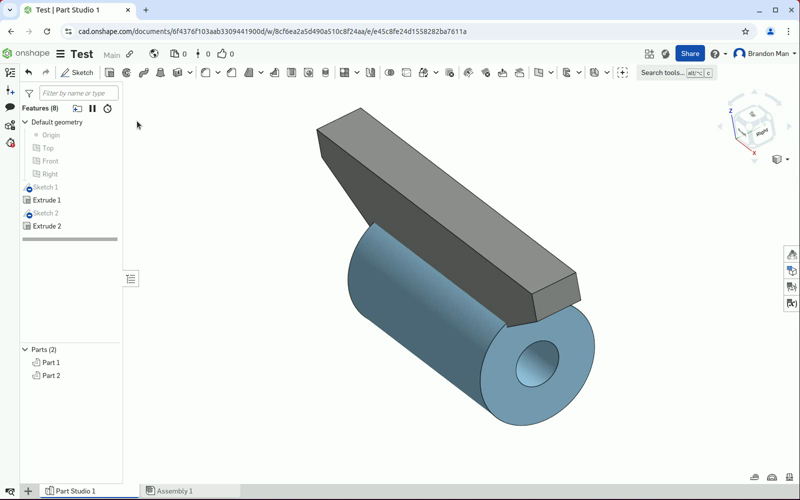
key(right, 2)
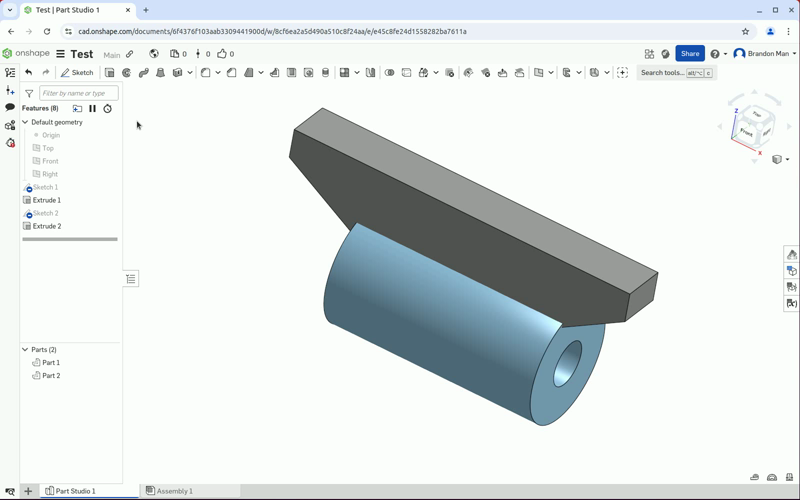
mouse_move(73, 189)
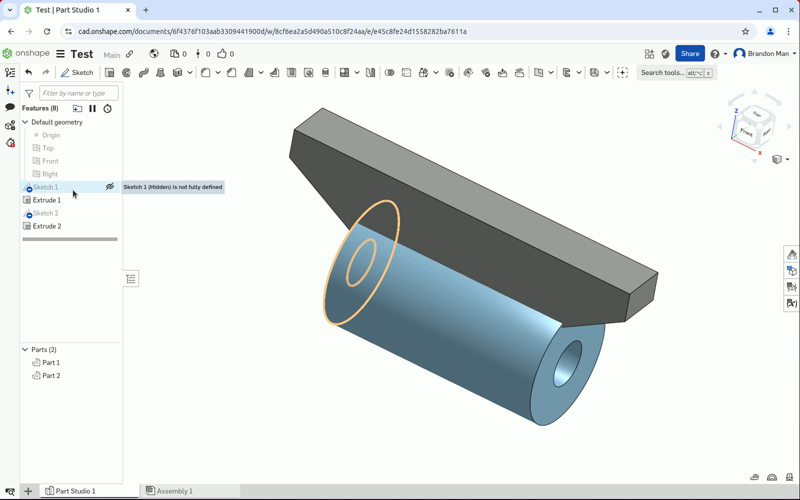
click(73, 189)